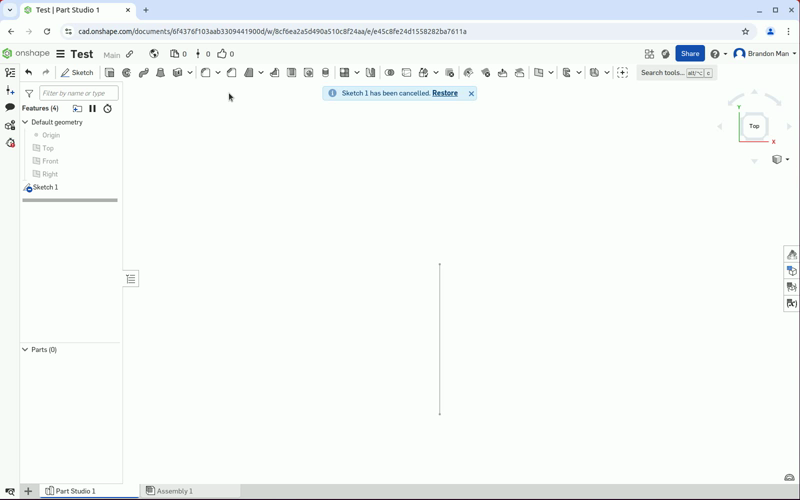
key(shift+h)
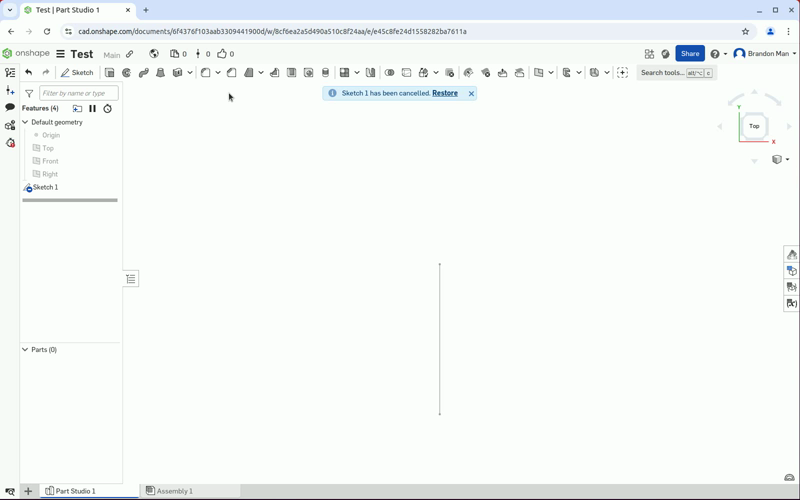
key(shift+s)
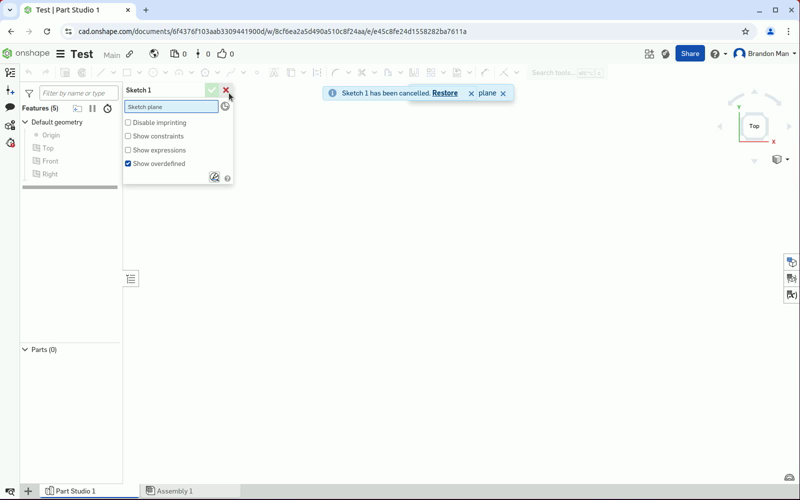
mouse_move(73, 150)
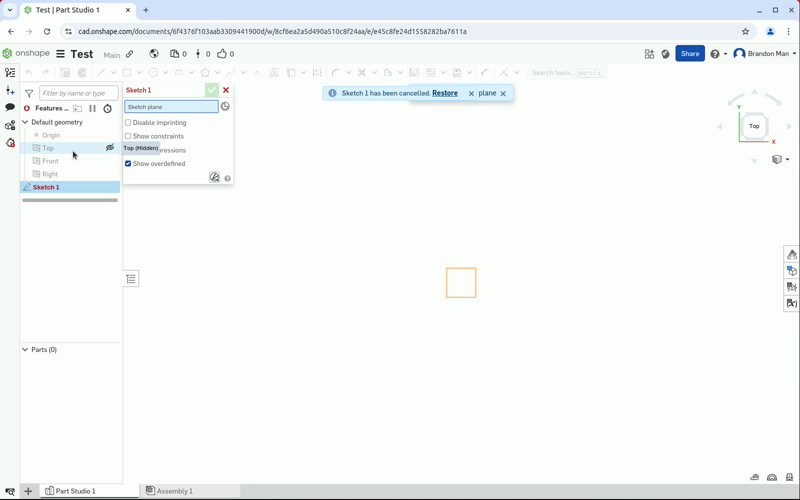
click(73, 150)
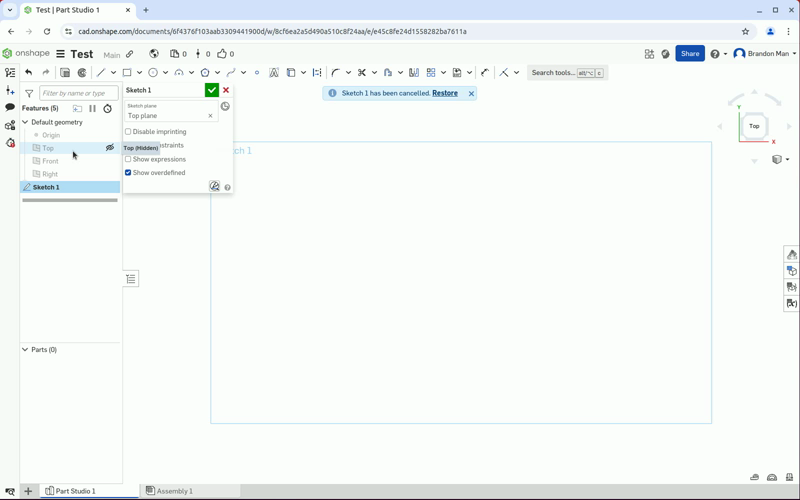
mouse_move(73, 352)
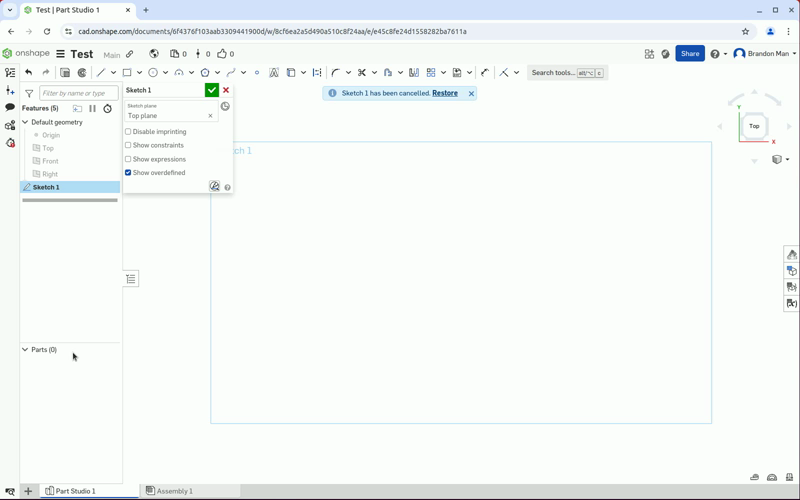
key(y)
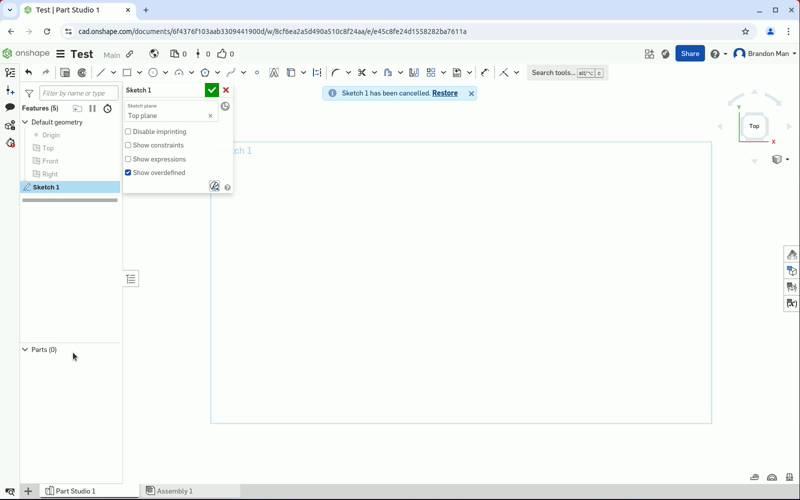
key(l)
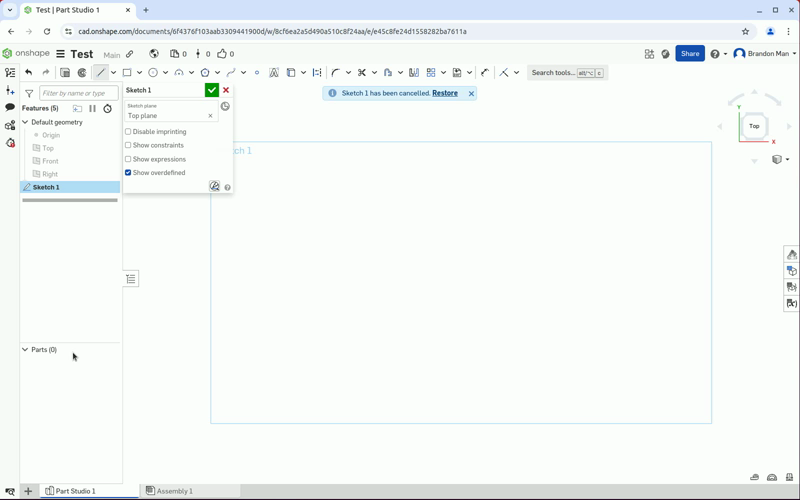
key_down(shift)
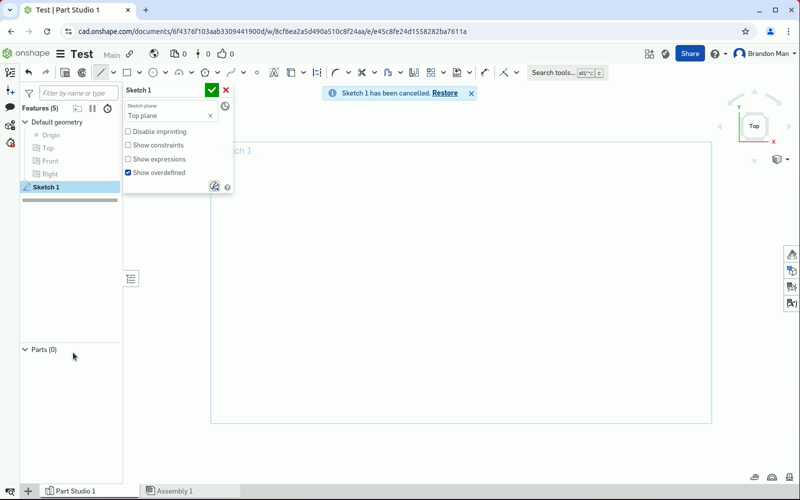
mouse_move(348, 356)
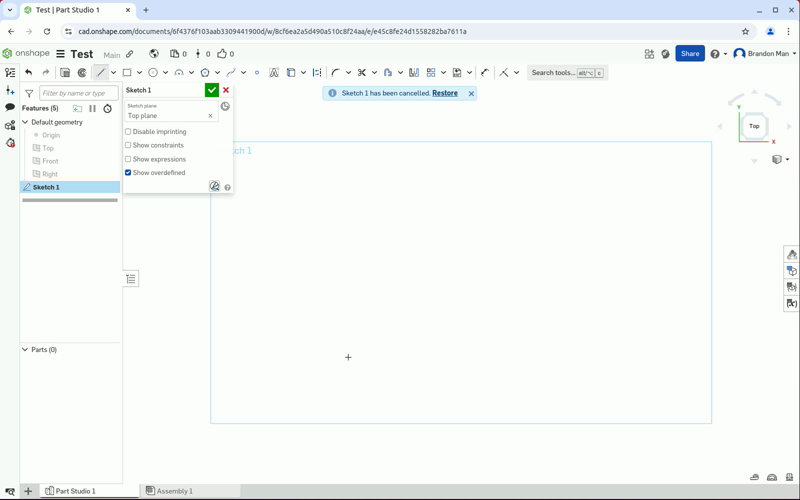
click(348, 356)
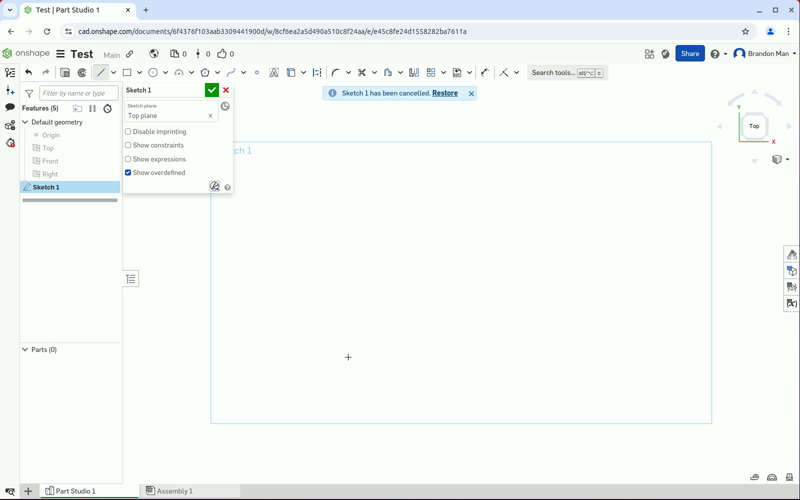
key_up(shift)
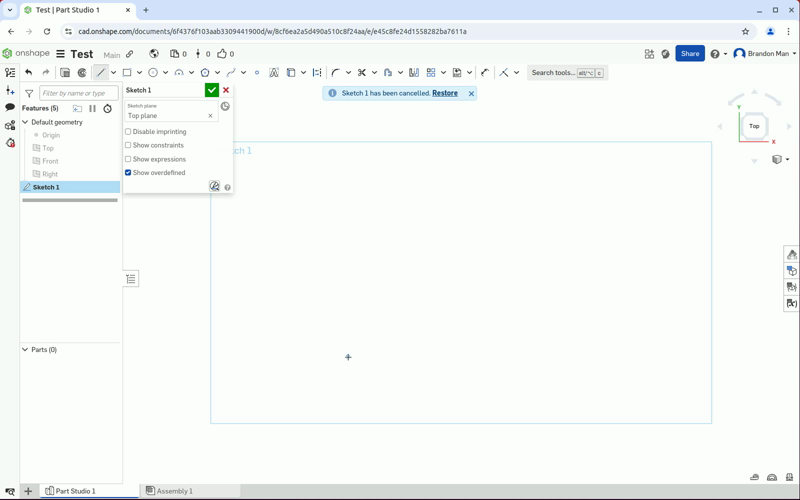
key_down(shift)
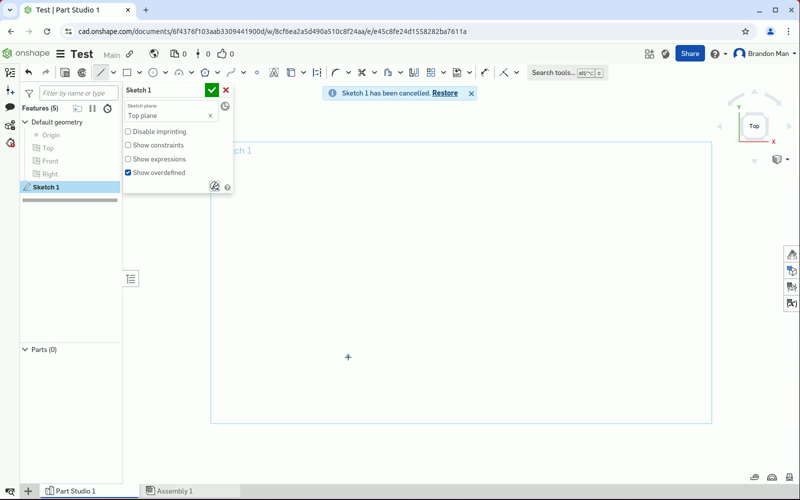
mouse_move(570, 356)
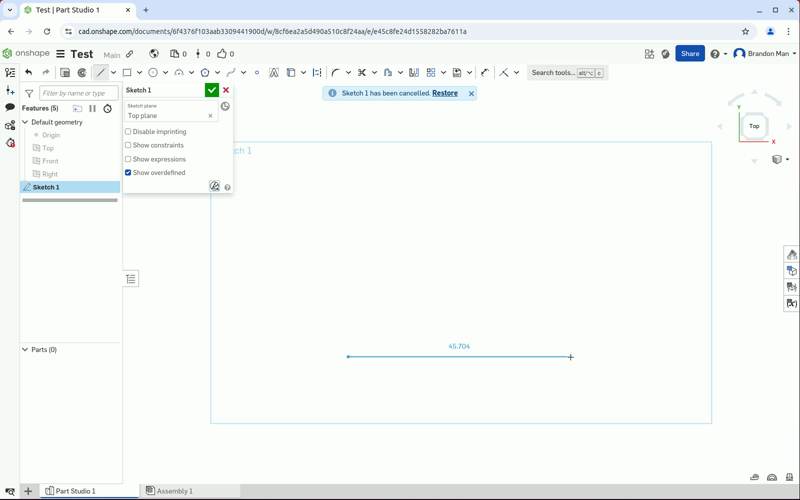
click(570, 356)
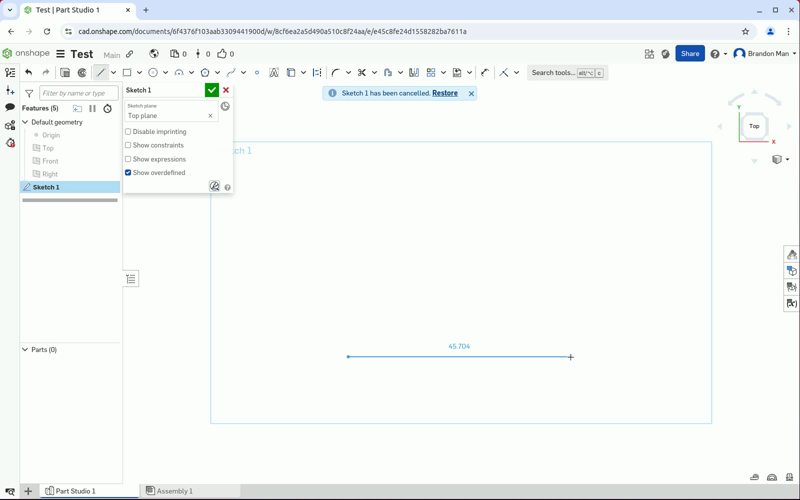
key_up(shift)
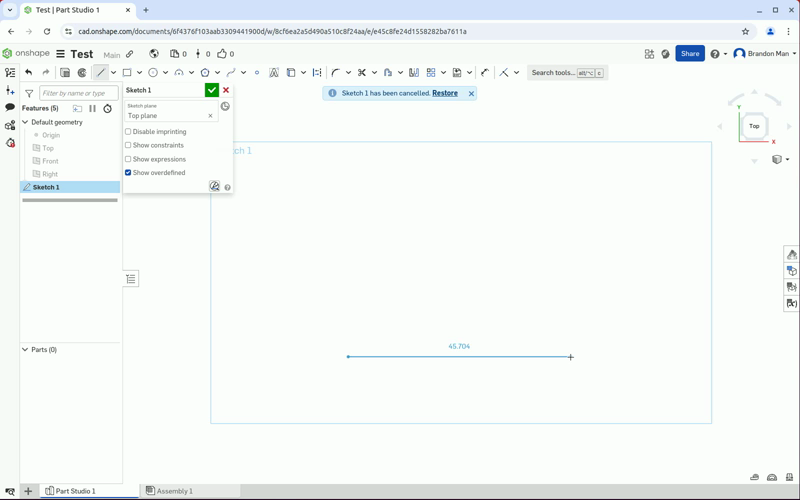
key_down(shift)
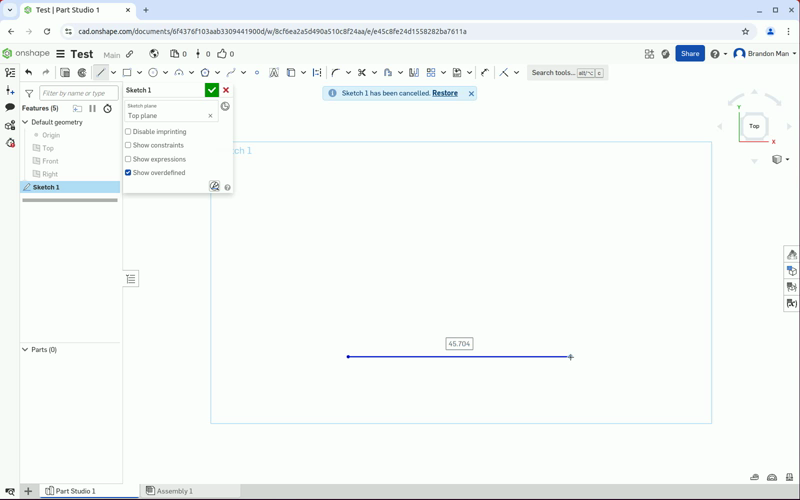
mouse_move(570, 197)
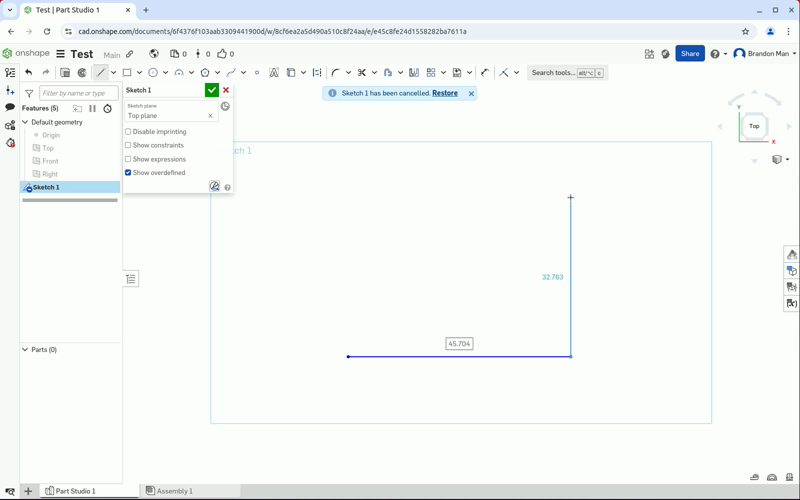
click(570, 197)
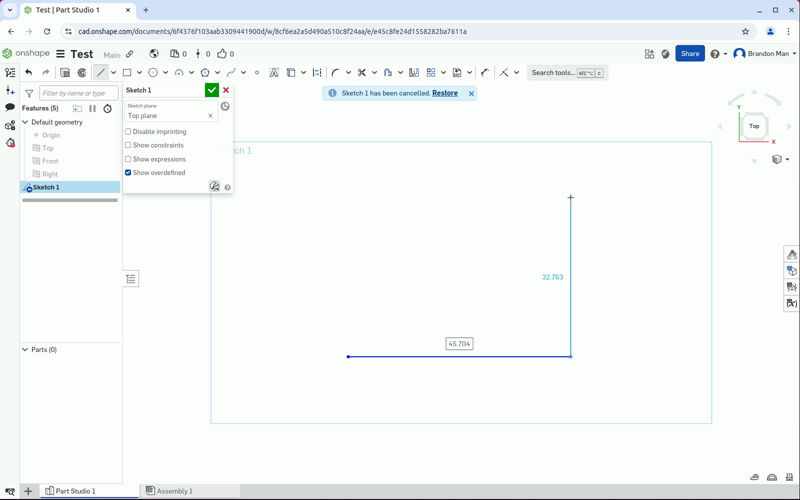
key_up(shift)
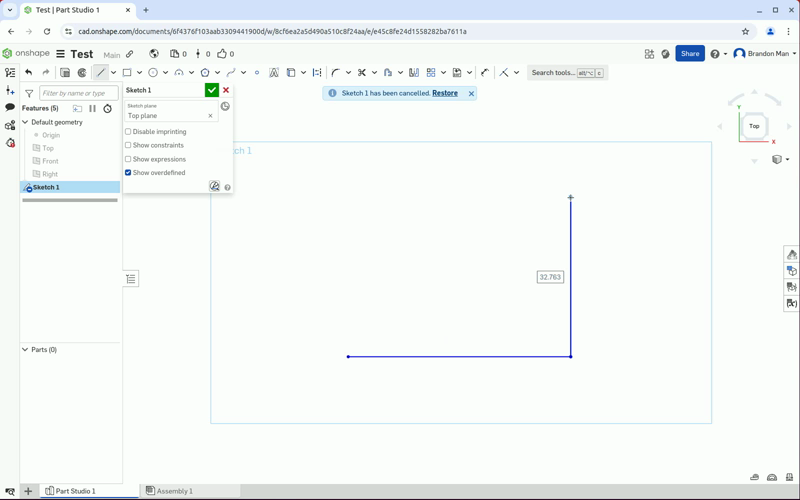
key_down(shift)
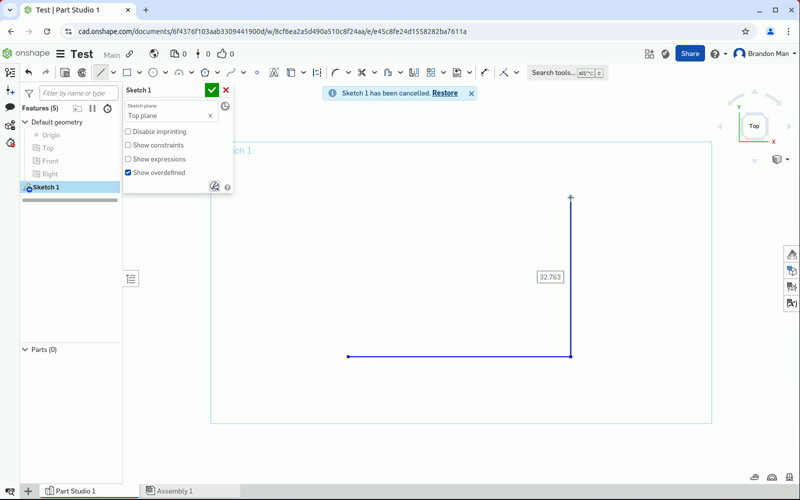
mouse_move(348, 197)
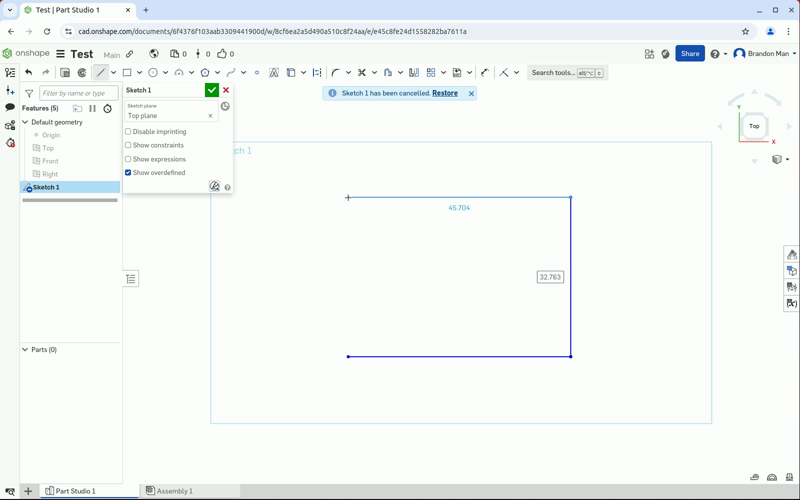
click(348, 197)
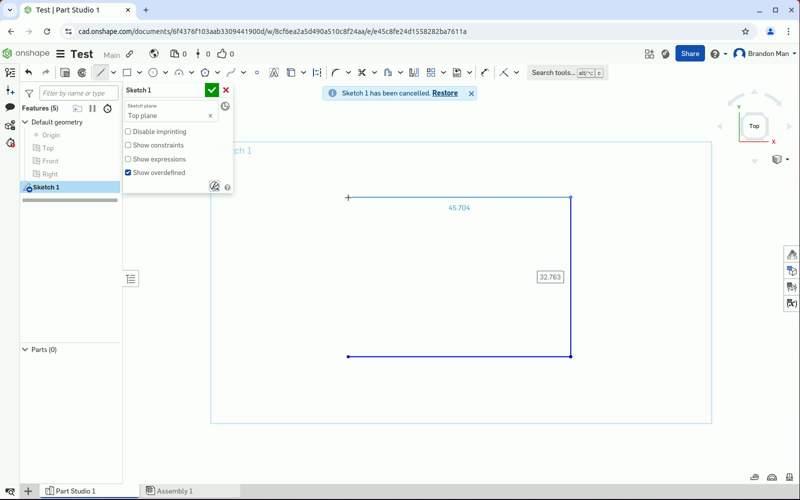
key_up(shift)
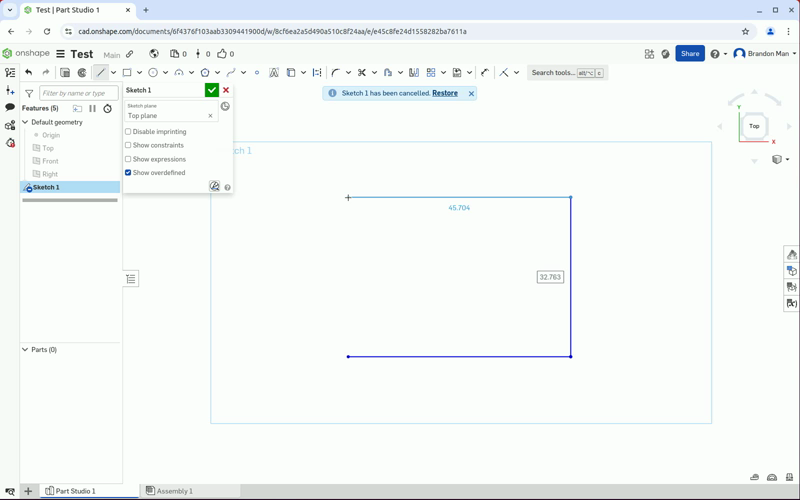
key_down(shift)
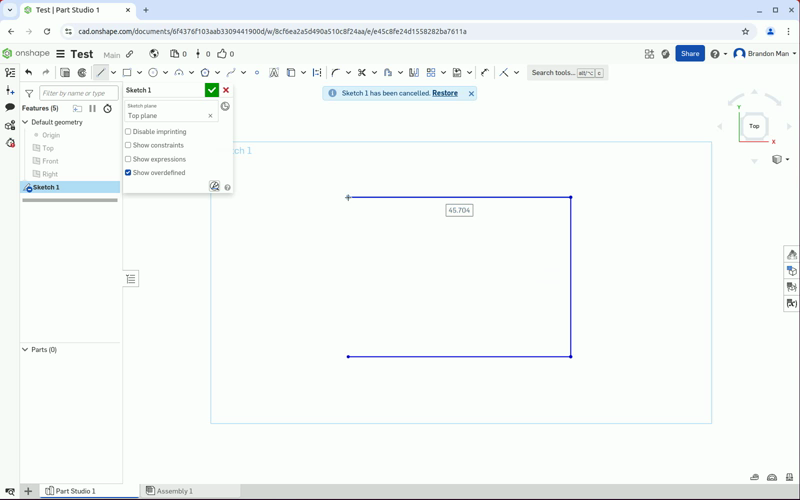
mouse_move(348, 356)
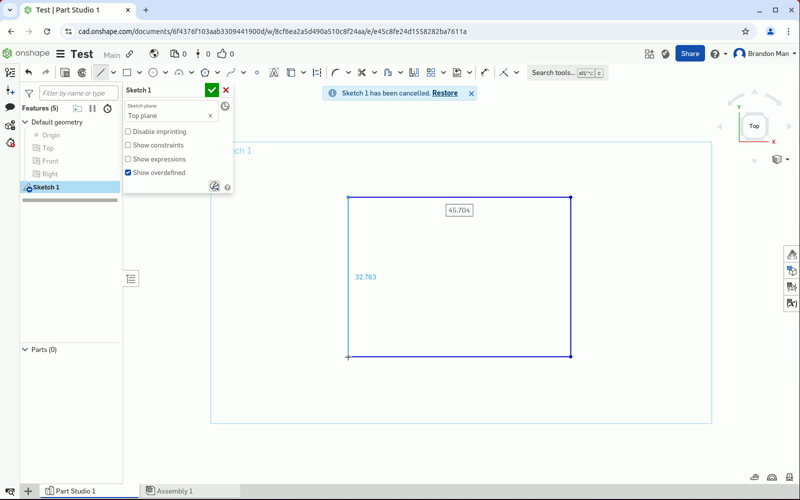
key_up(shift)
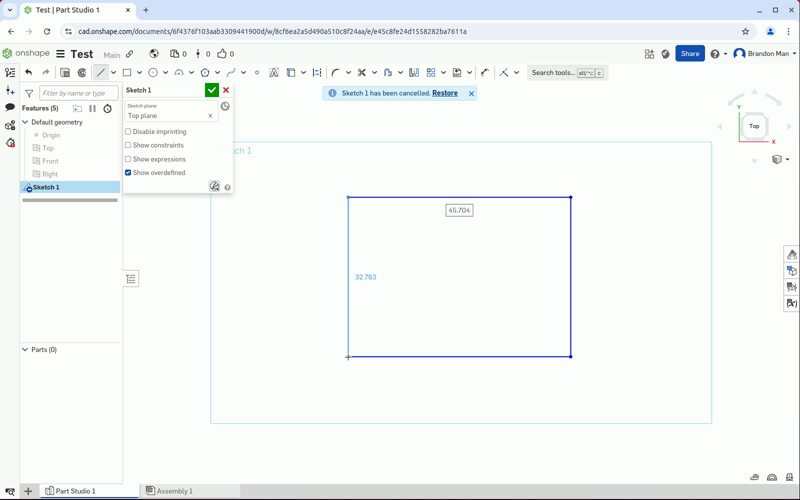
click(348, 356)
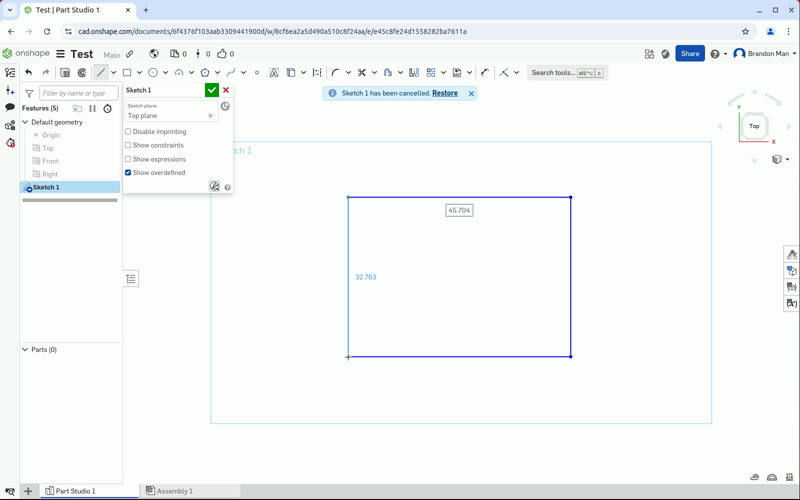
key(esc)
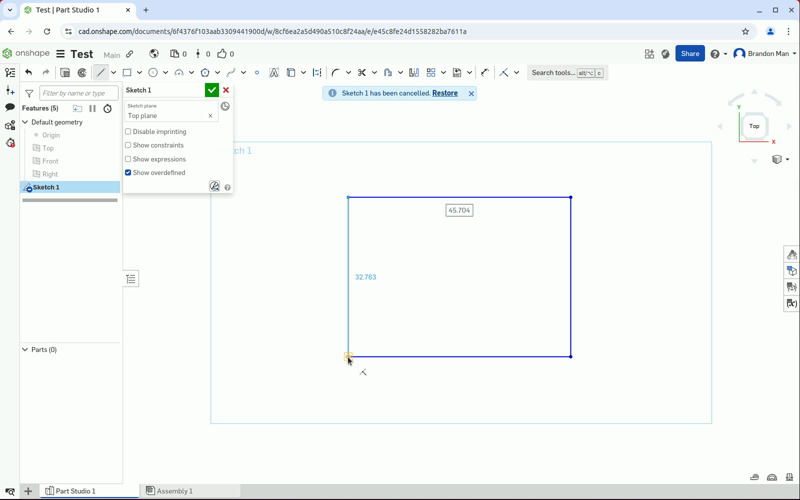
mouse_move(497, 316)
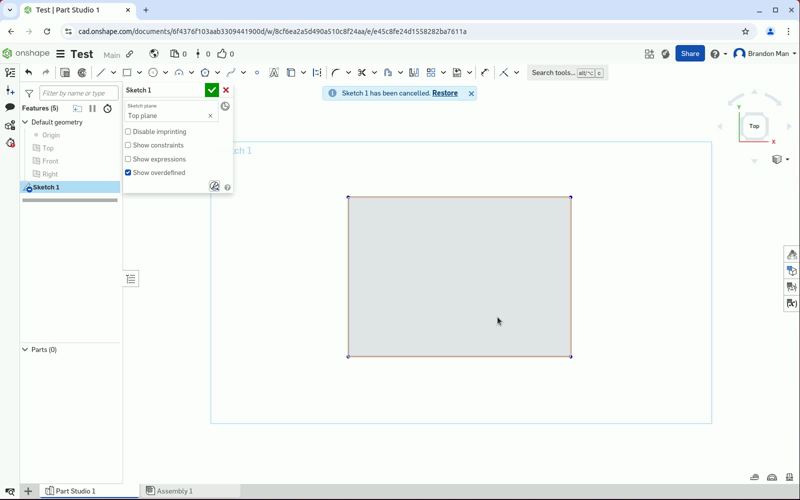
click(497, 316)
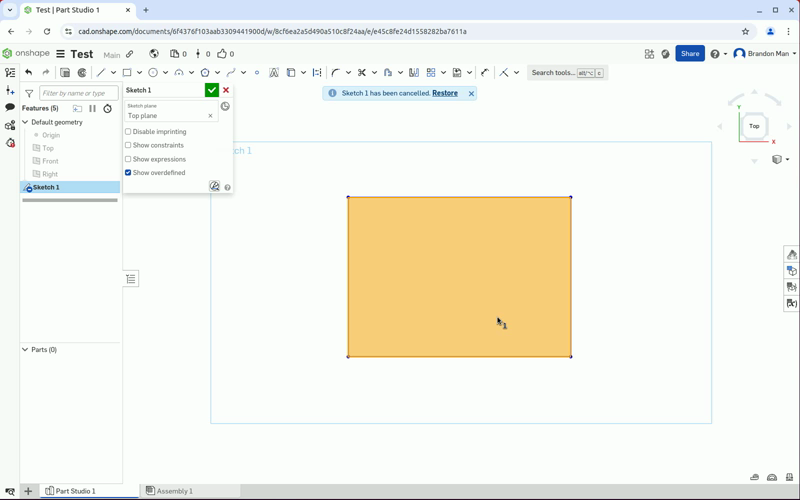
mouse_move(73, 352)
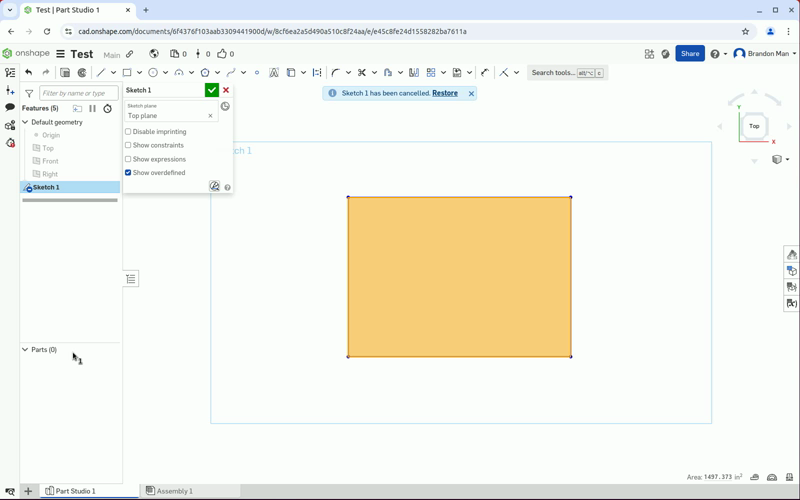
key(shift+y)
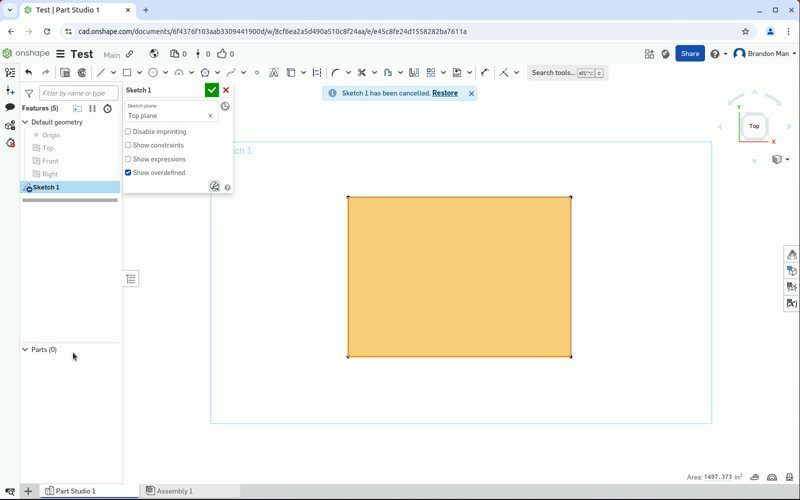
key(shift+e)
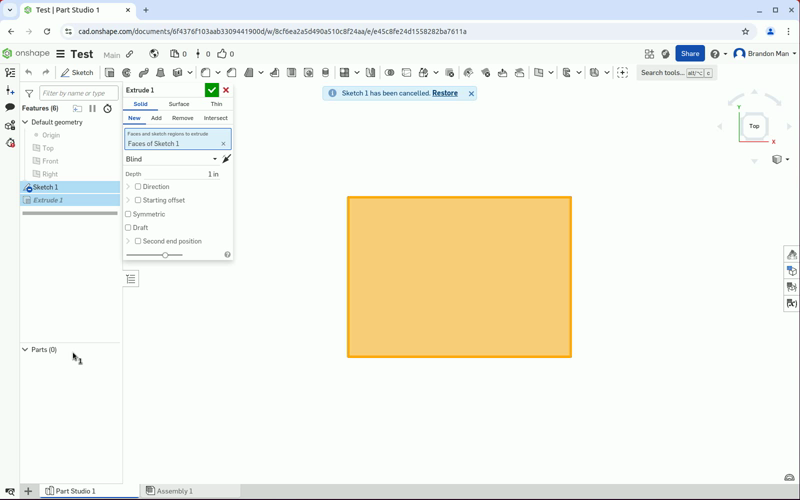
mouse_move(143, 106)
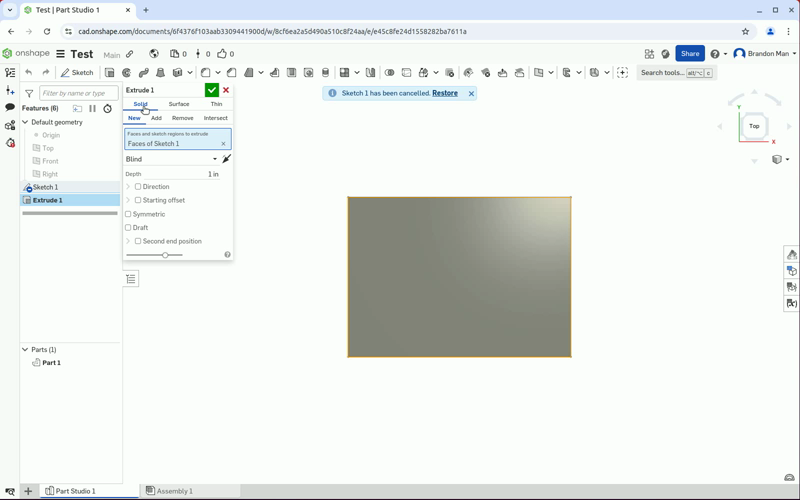
click(143, 106)
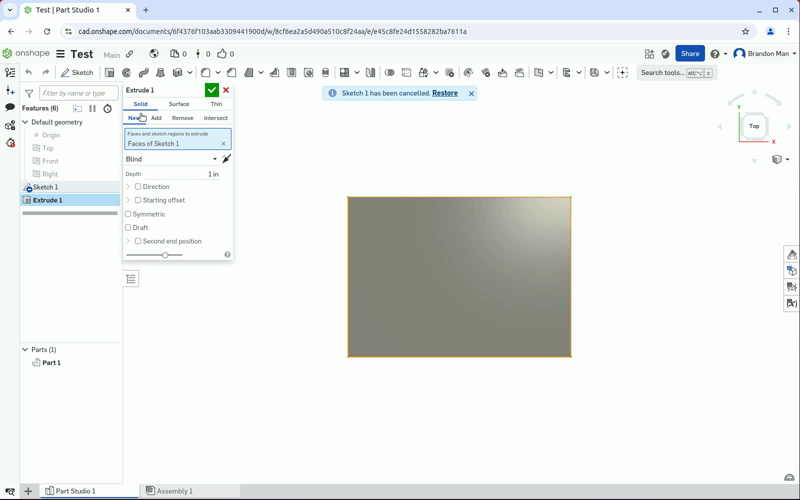
mouse_move(137, 120)
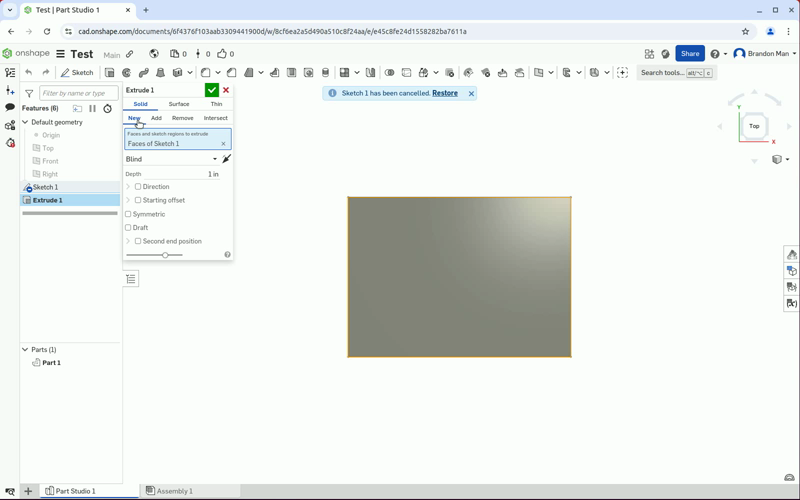
click(137, 120)
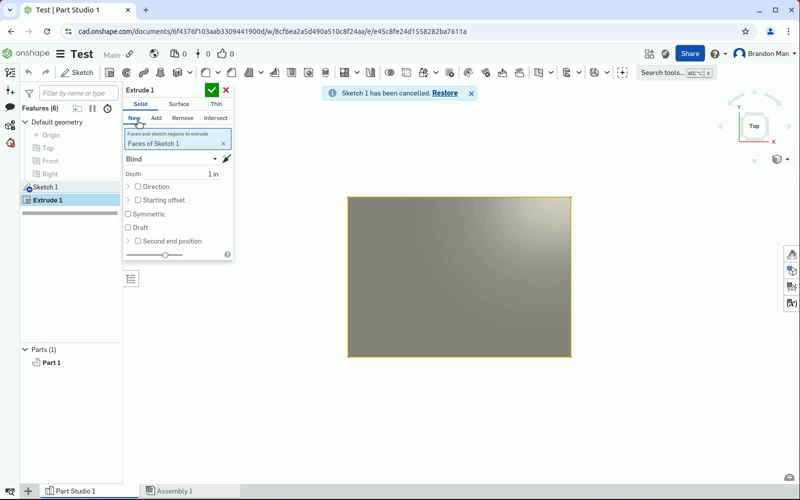
key(tab, 4)
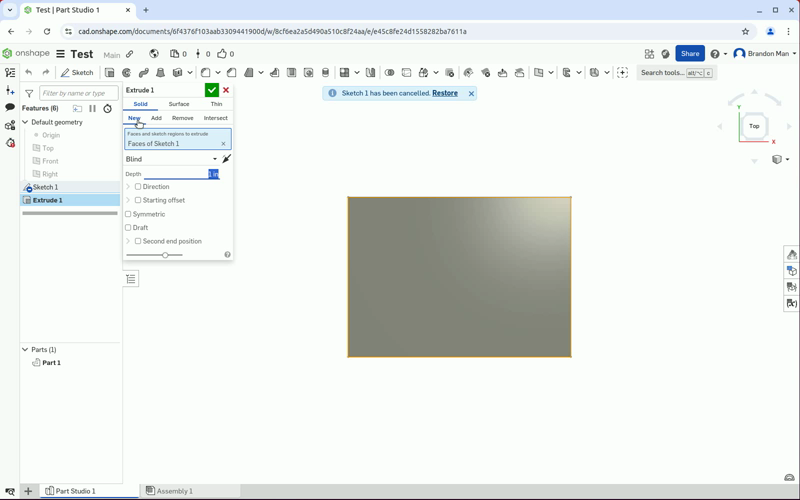
text(6.258)
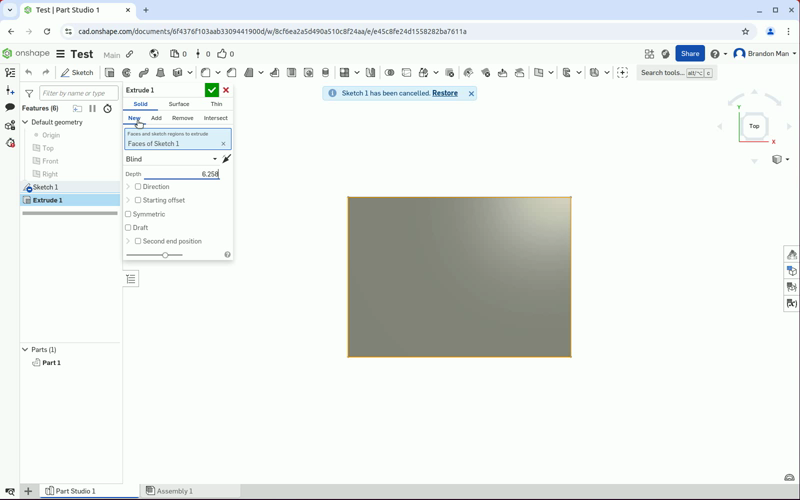
key(enter)
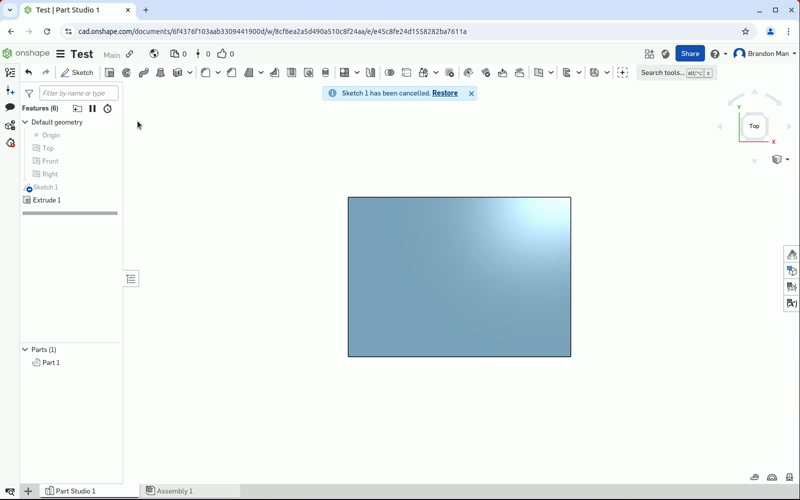
key(shift+h)
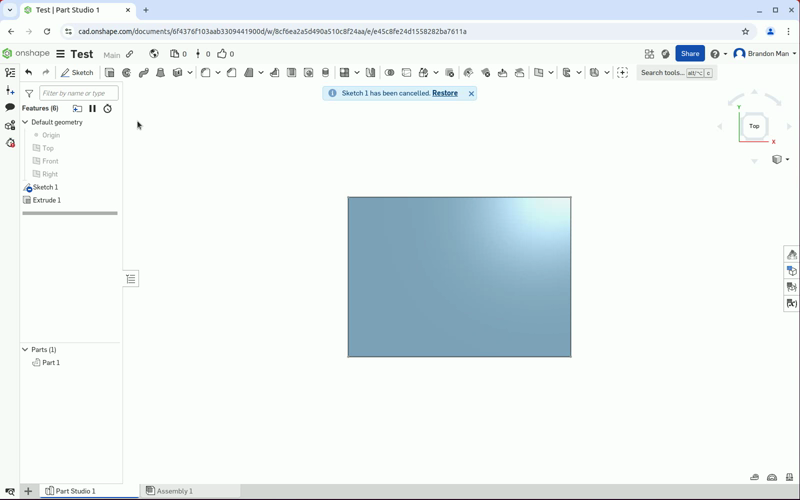
key(shift+h)
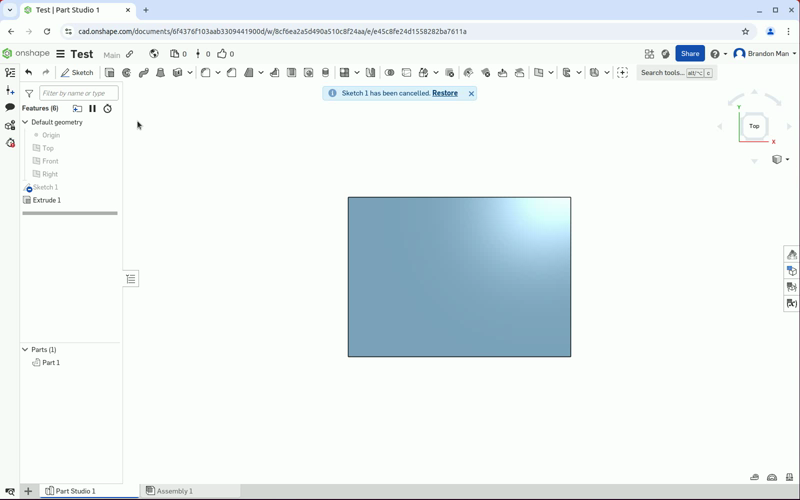
mouse_move(73, 189)
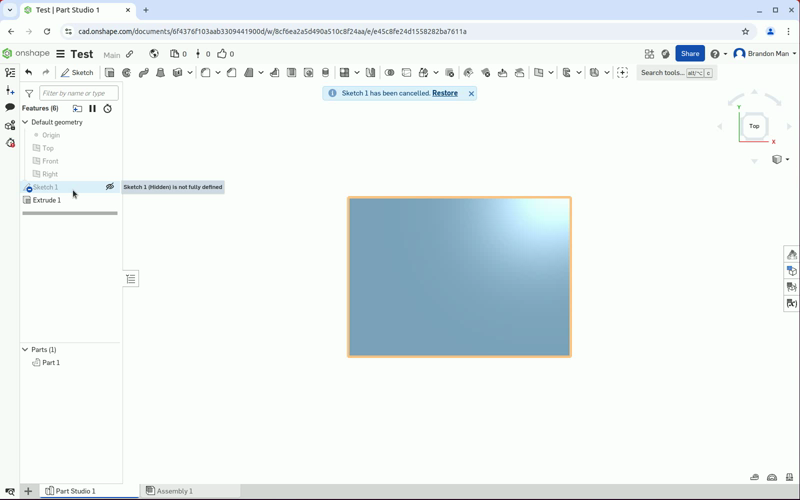
click(73, 189)
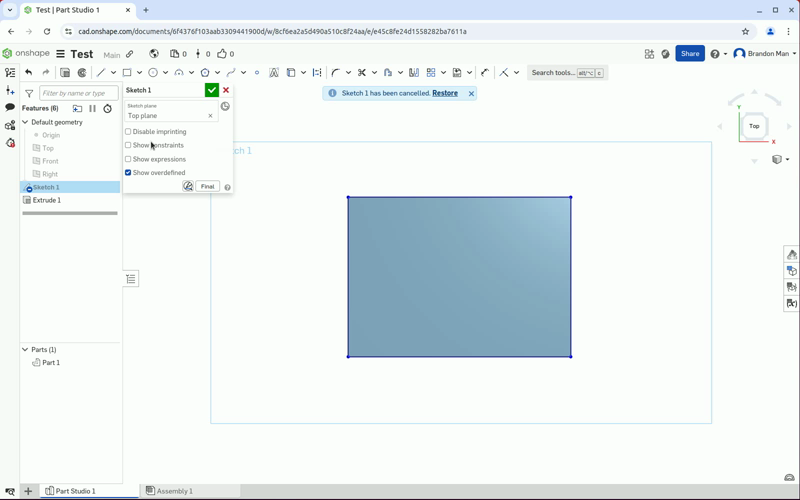
mouse_move(229, 92)
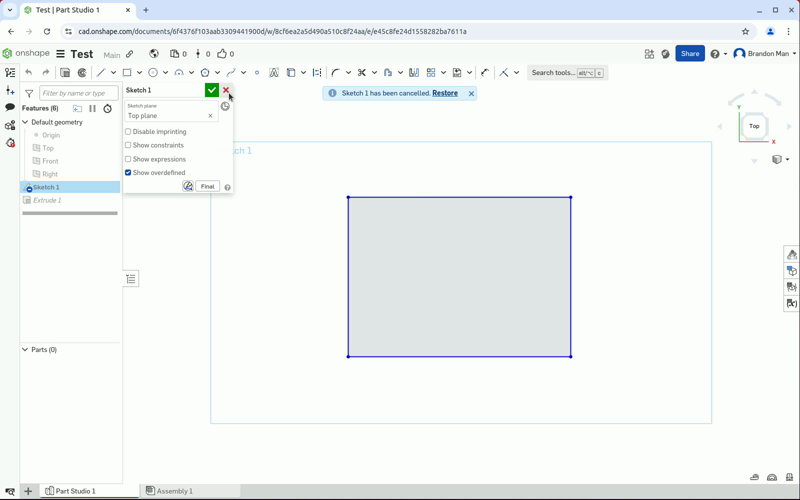
click(229, 92)
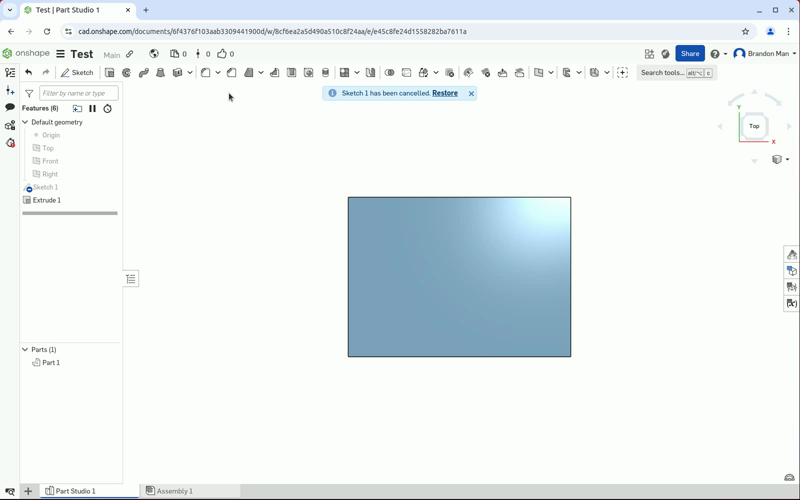
mouse_move(73, 352)
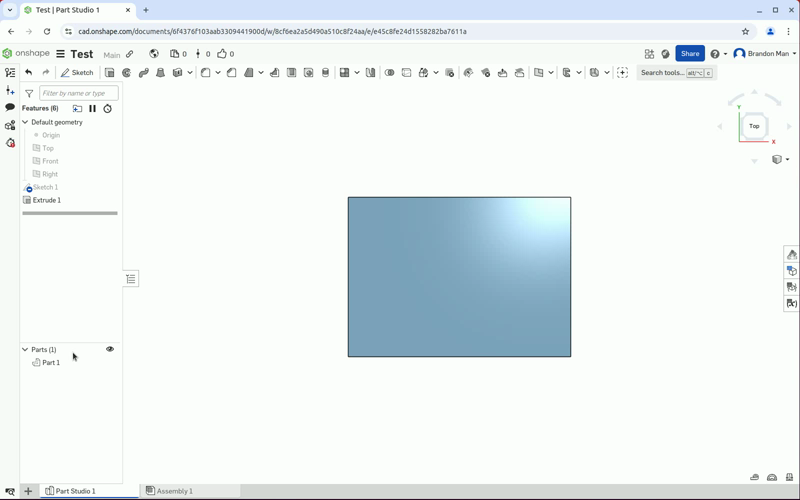
key(y)
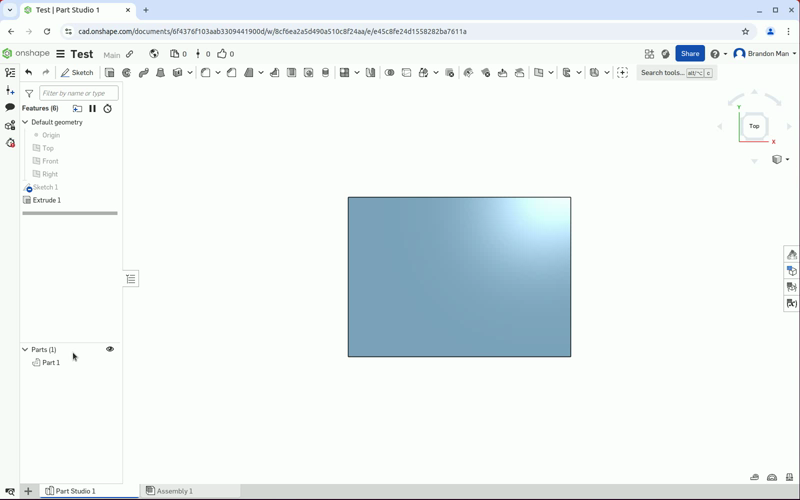
key(shift+p)
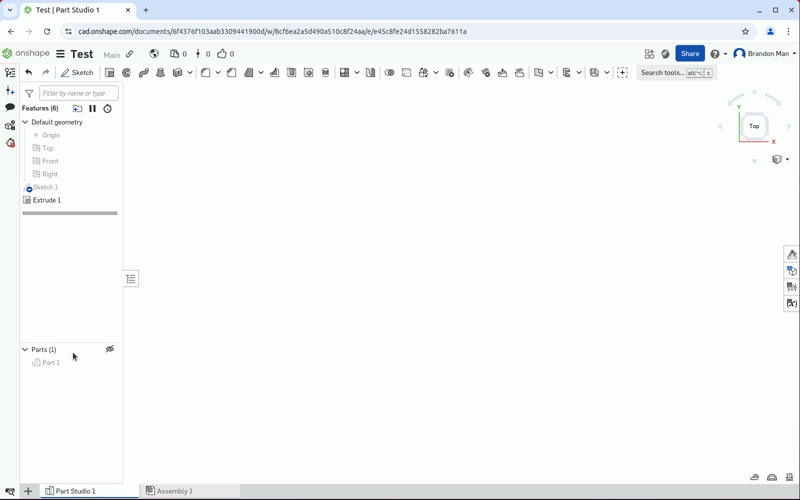
key(space)
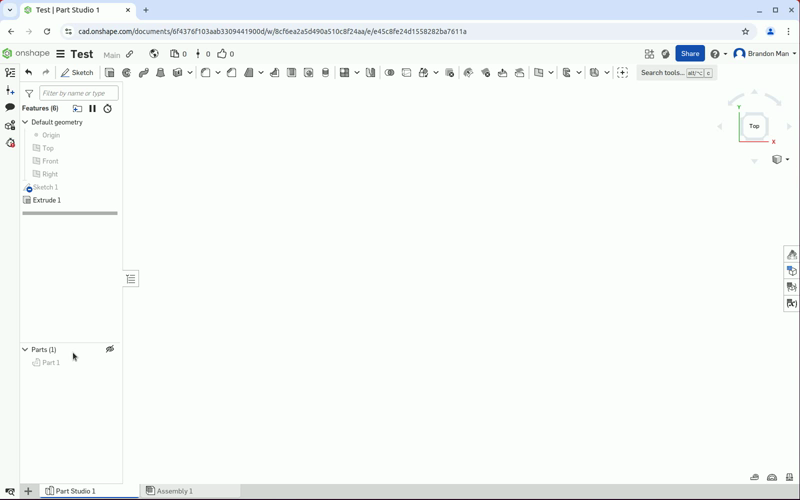
key_down(shift)
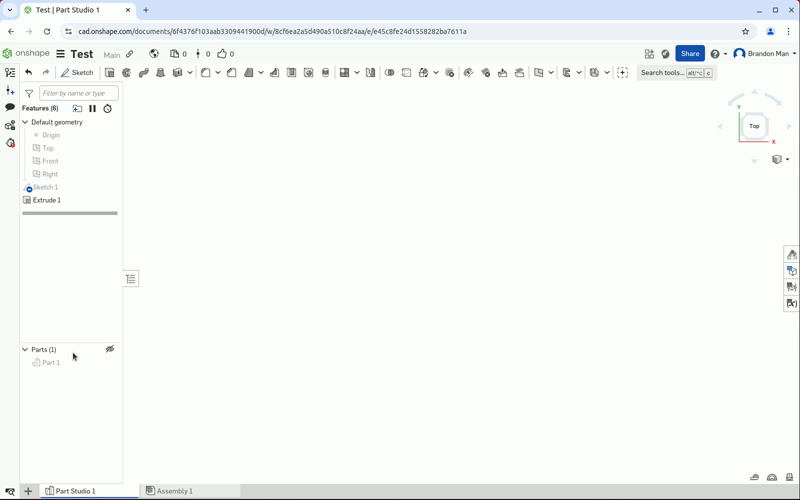
key(up)
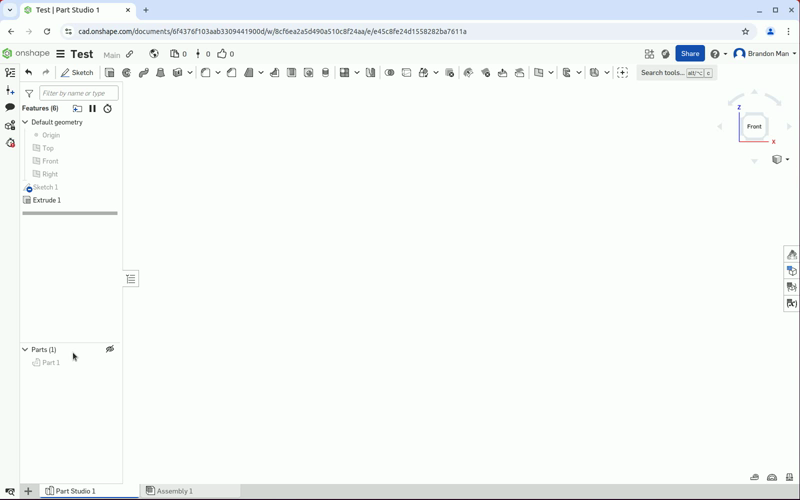
key_up(shift)
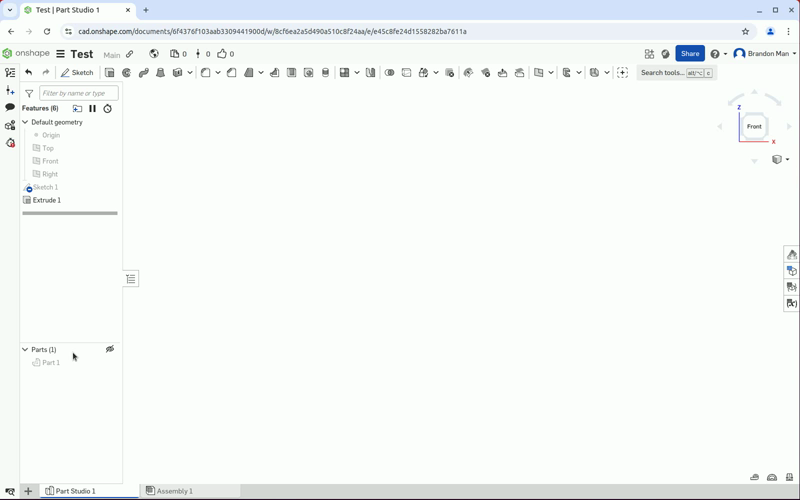
key(space)
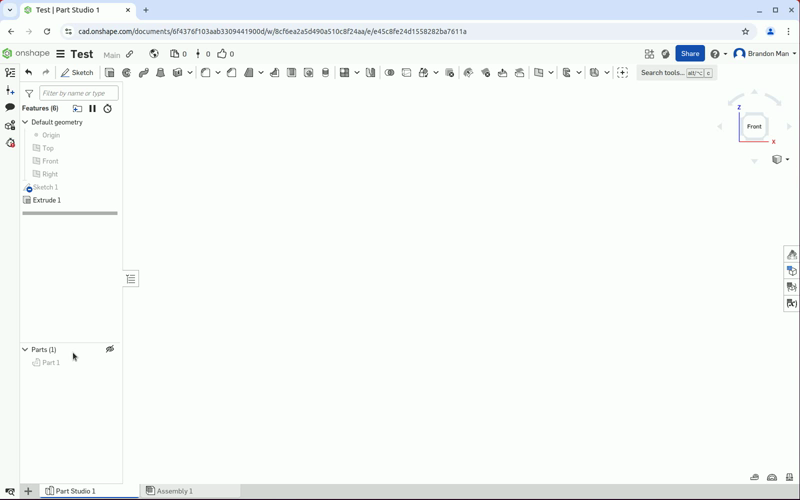
key_down(shift)
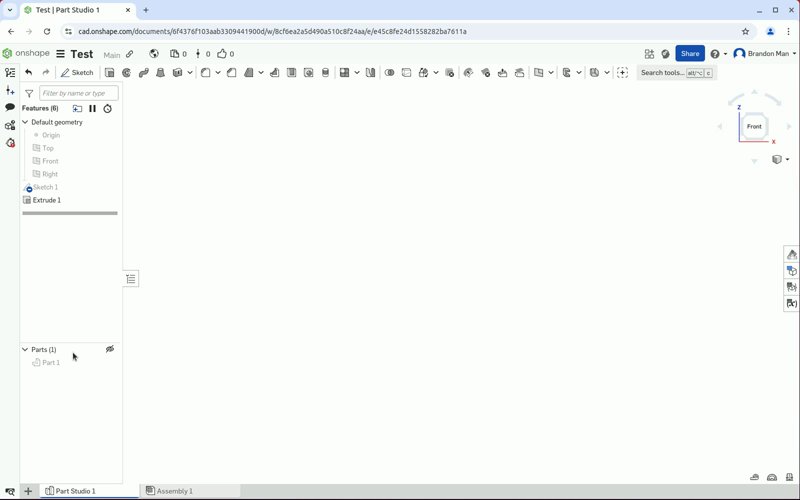
key(left)
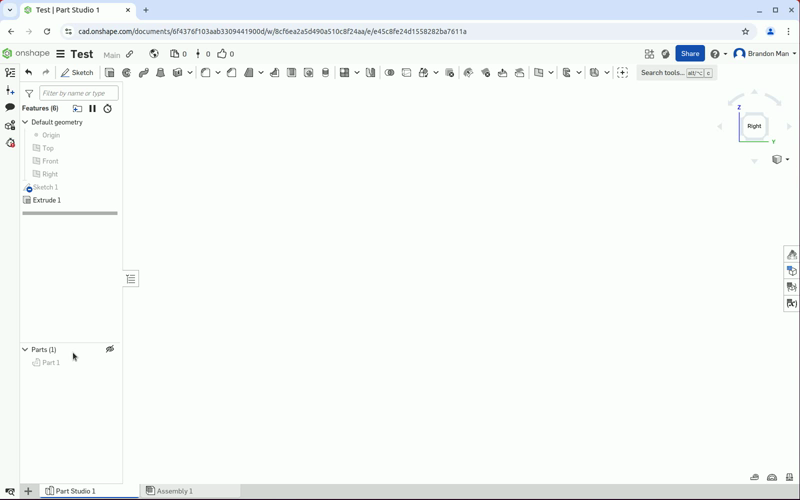
key_up(shift)
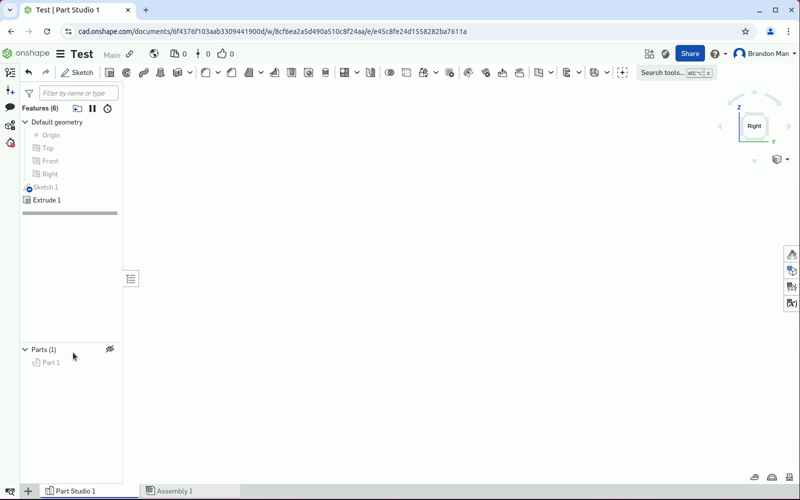
mouse_move(73, 352)
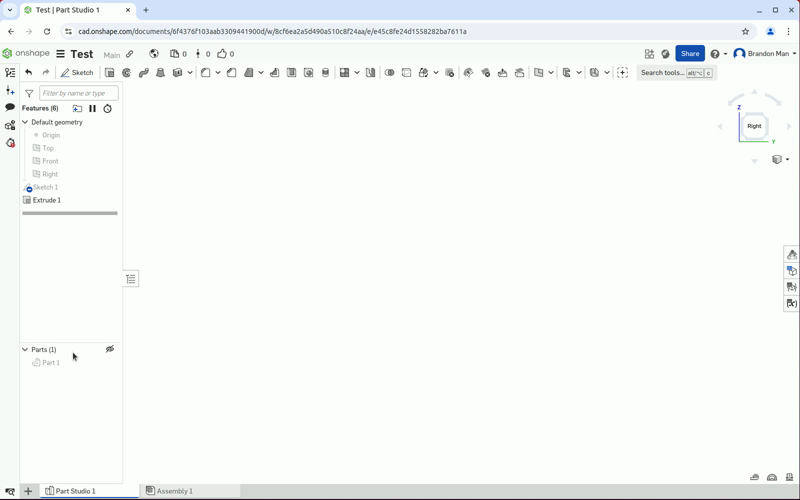
key(shift+y)
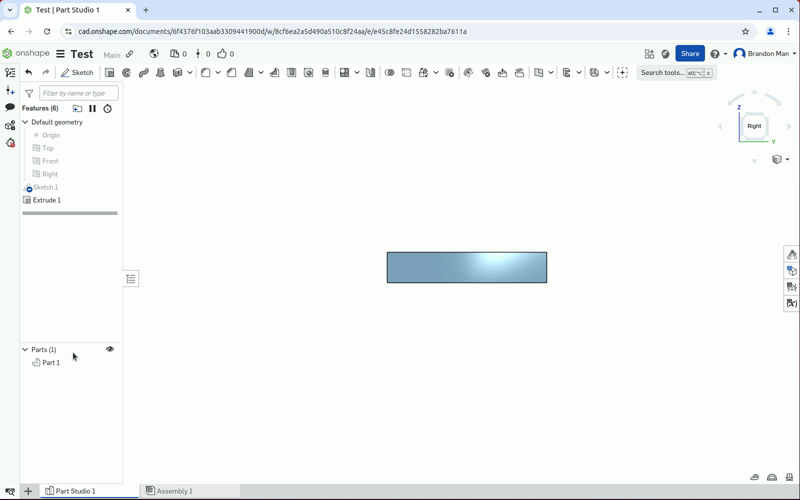
mouse_move(541, 75)
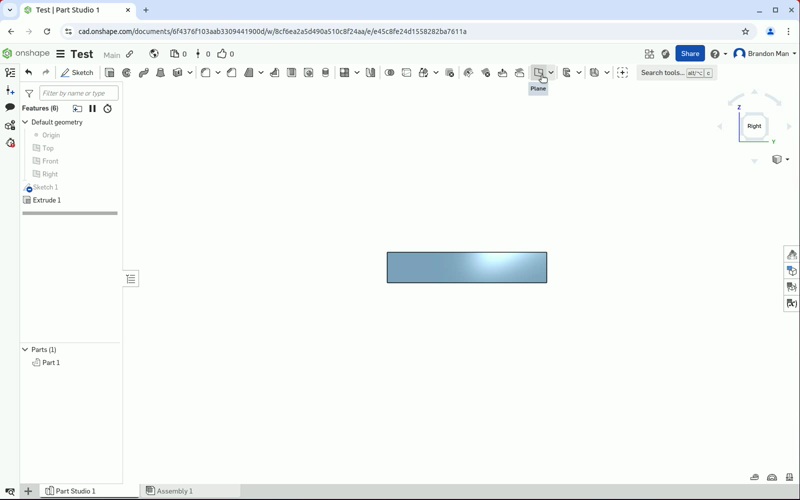
click(541, 75)
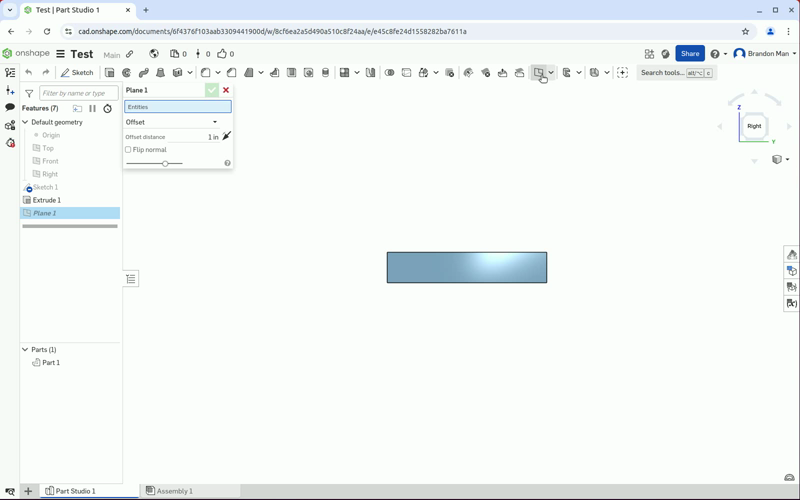
mouse_move(73, 176)
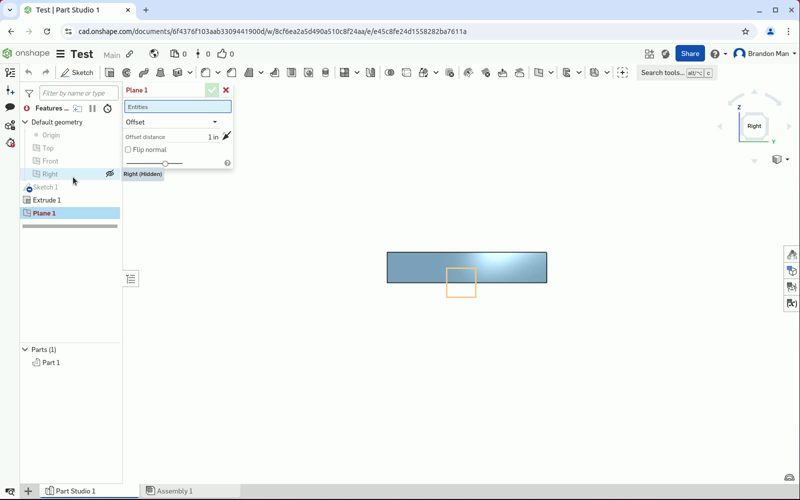
click(73, 176)
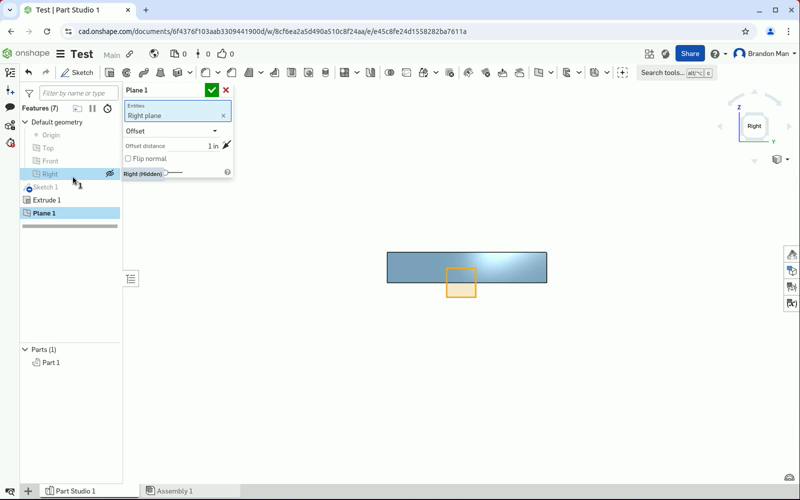
key(tab, 2)
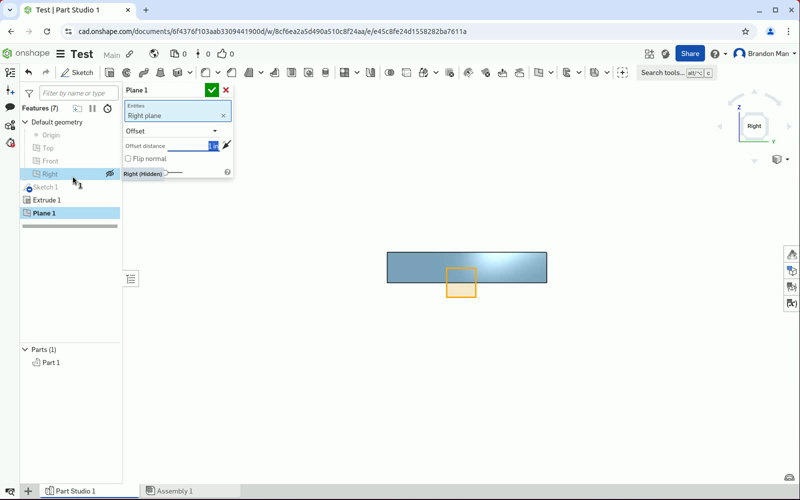
text(23.108)
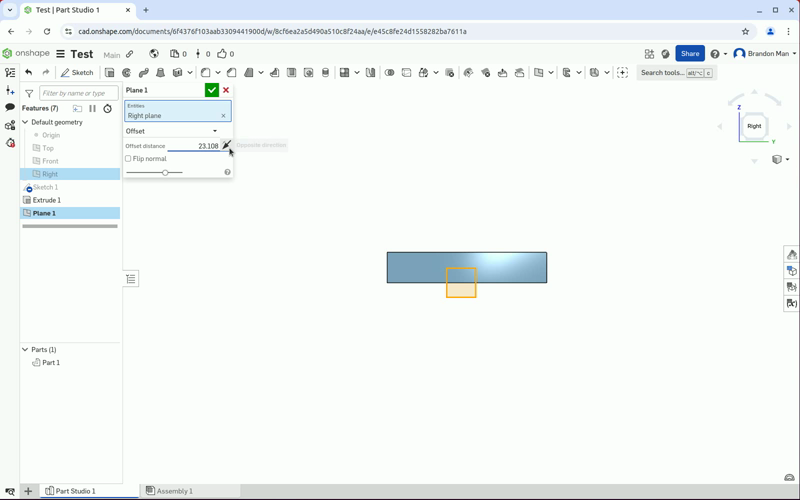
mouse_move(229, 147)
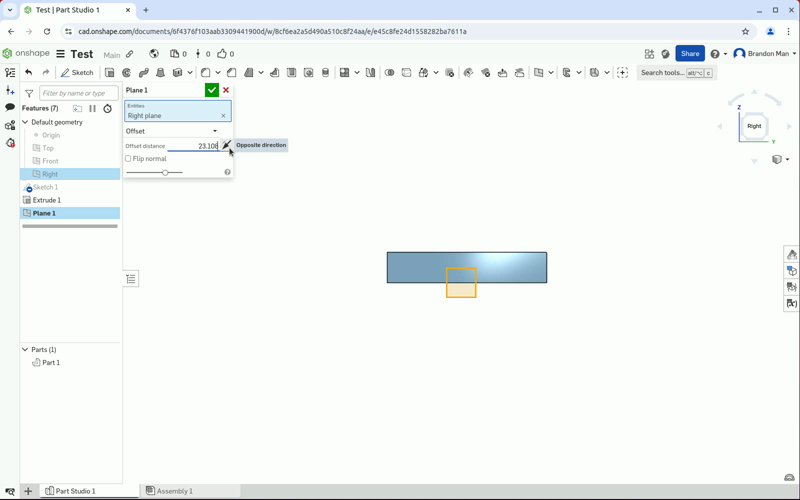
click(229, 147)
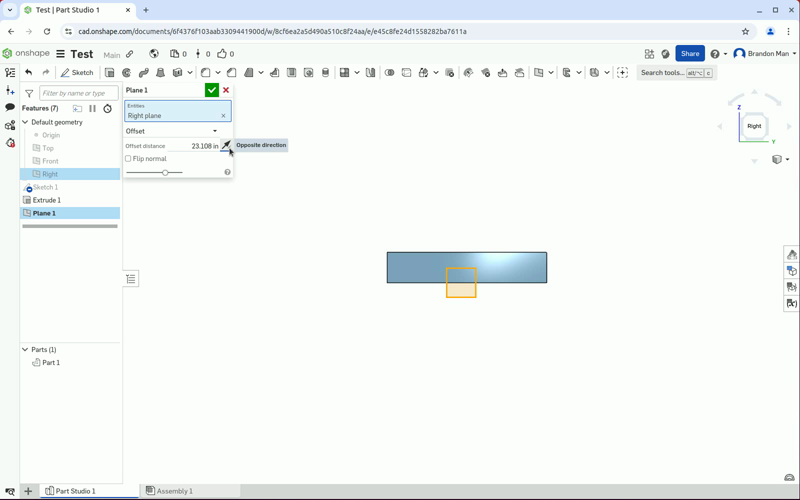
key(enter, 2)
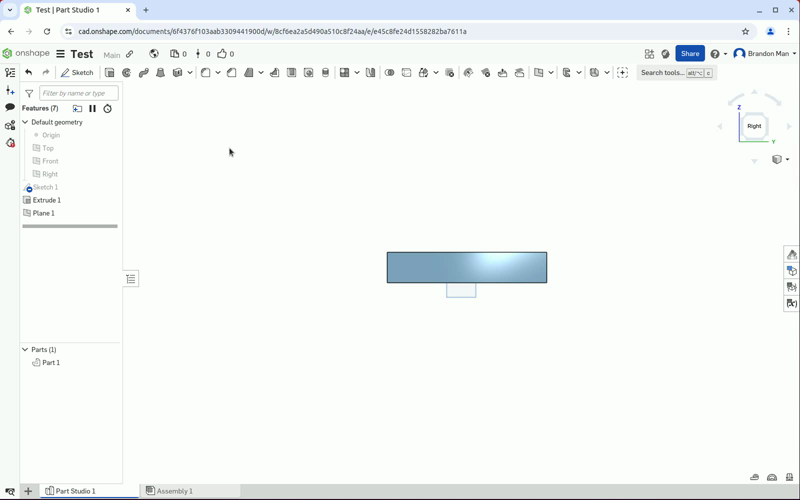
key(shift+s)
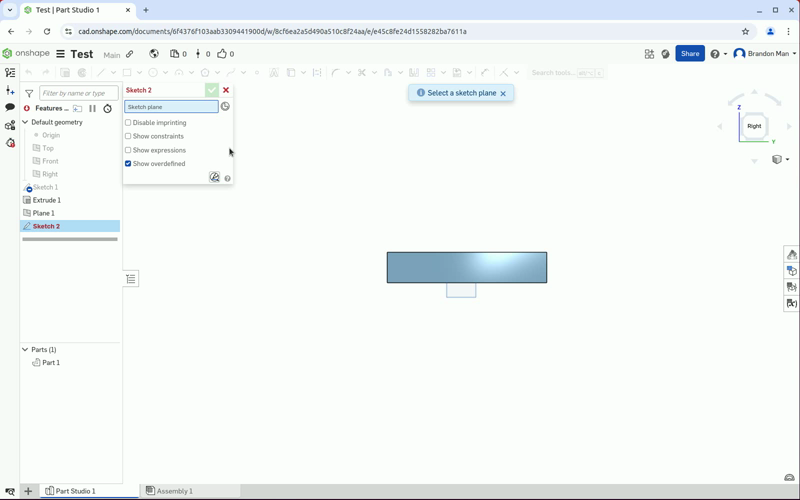
mouse_move(73, 215)
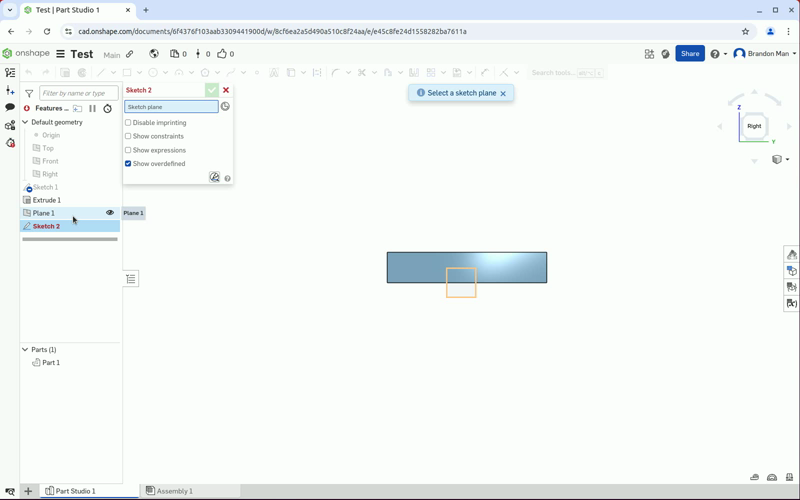
click(73, 215)
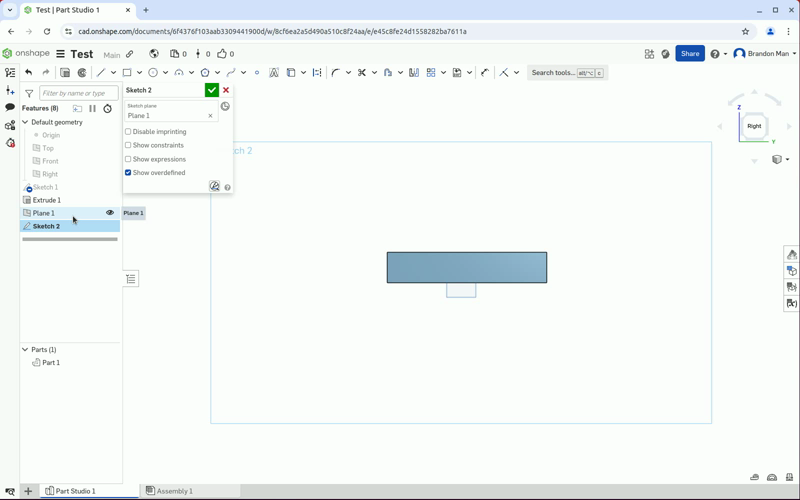
mouse_move(73, 352)
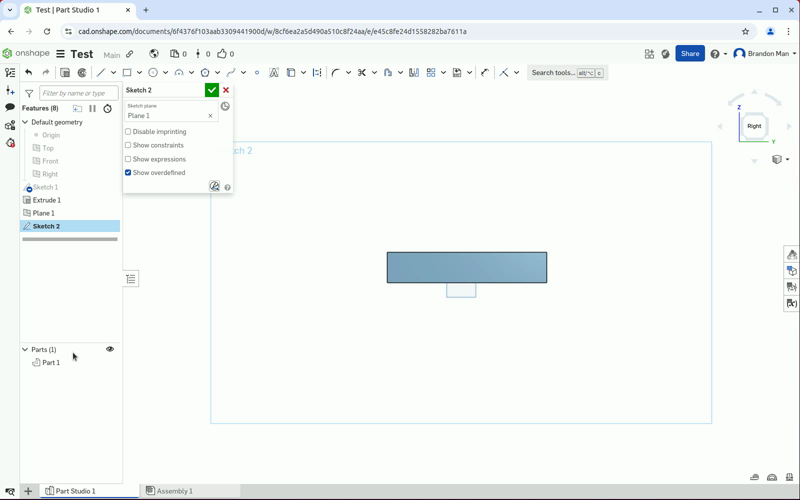
key(y)
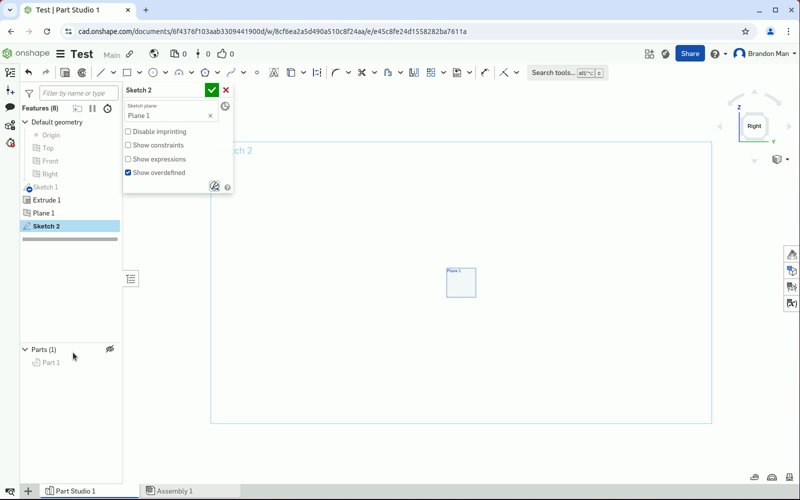
key(l)
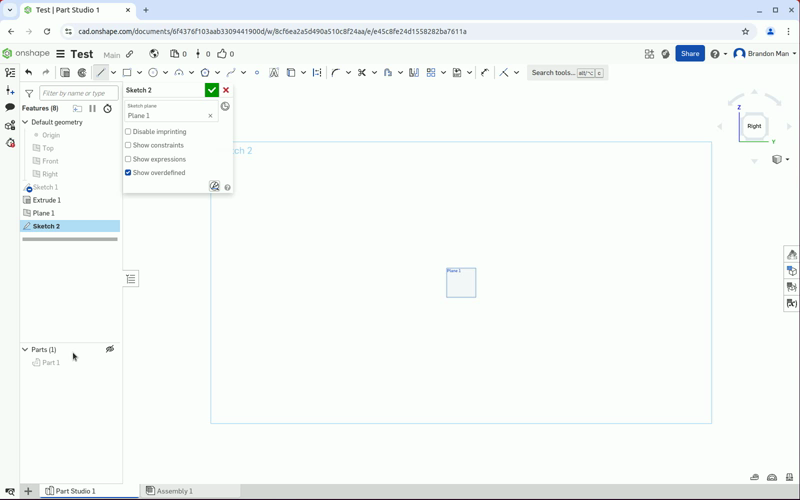
key_down(shift)
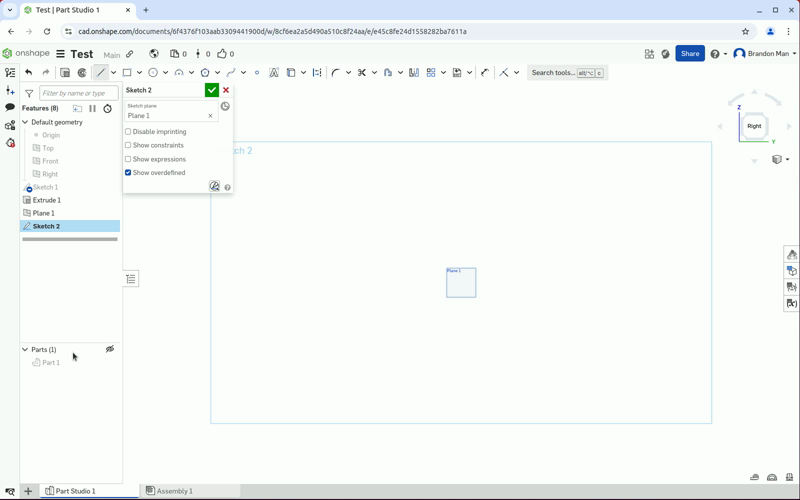
mouse_move(391, 278)
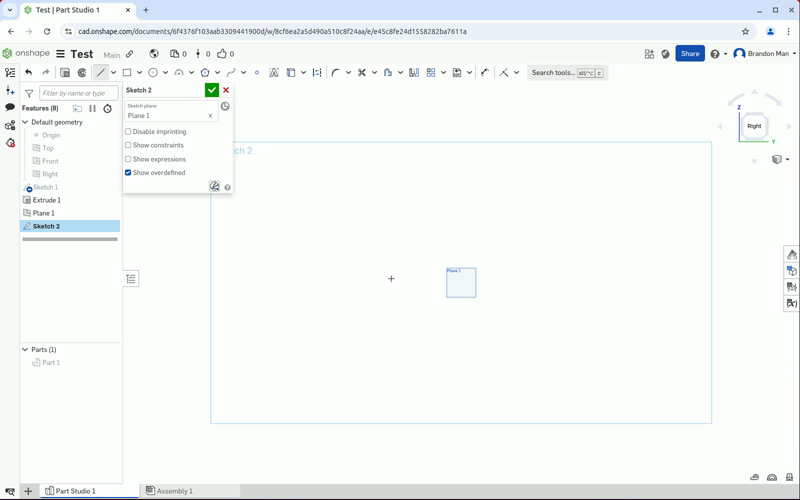
click(391, 278)
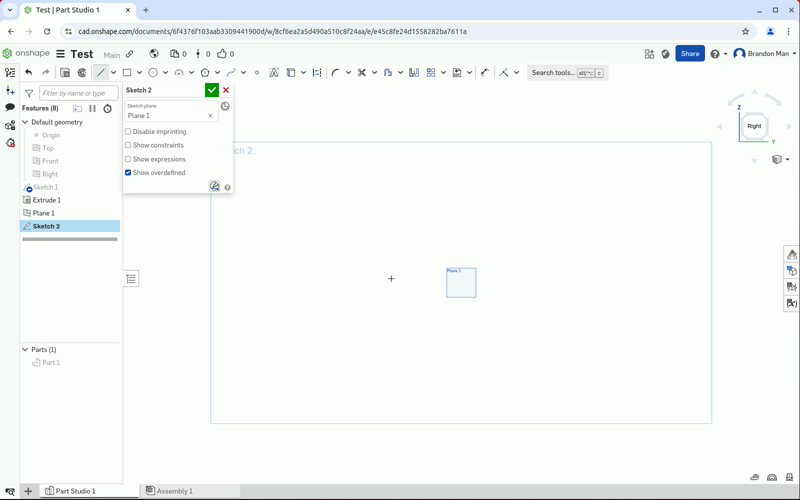
key_up(shift)
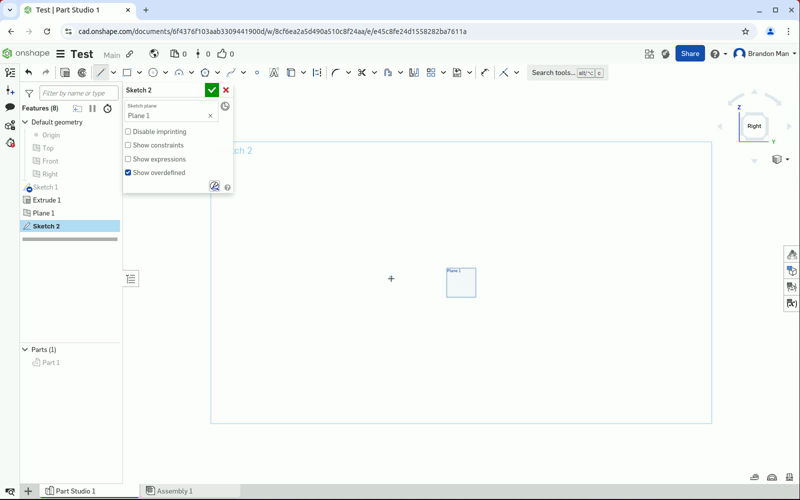
key_down(shift)
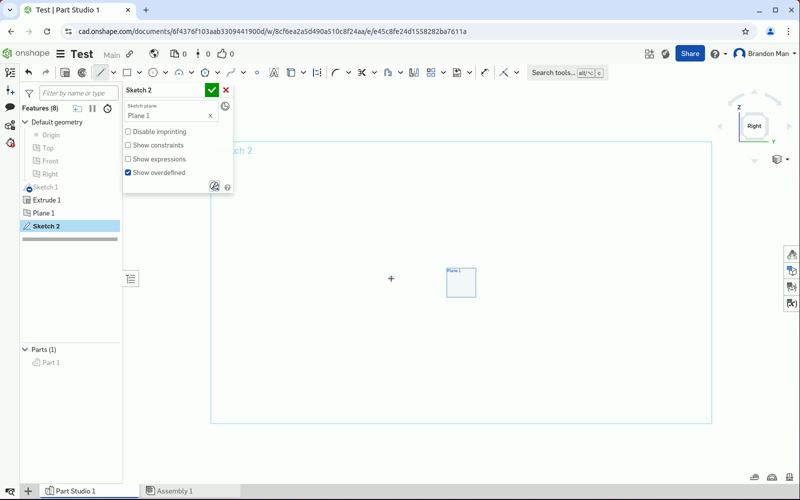
mouse_move(542, 278)
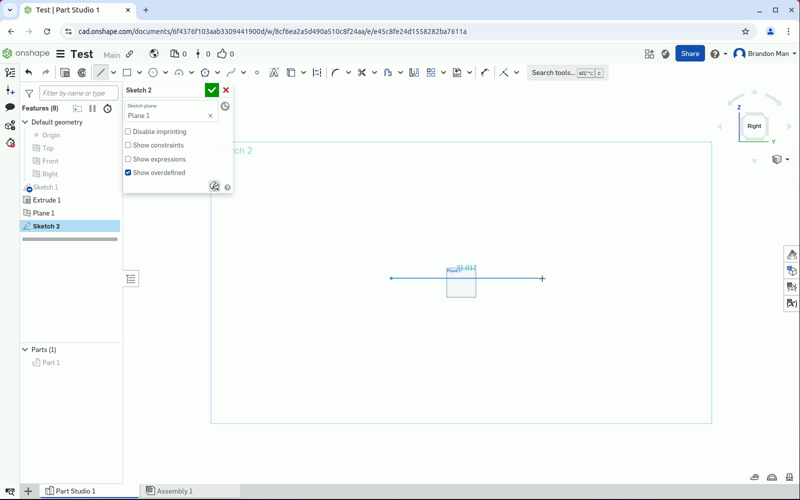
click(542, 278)
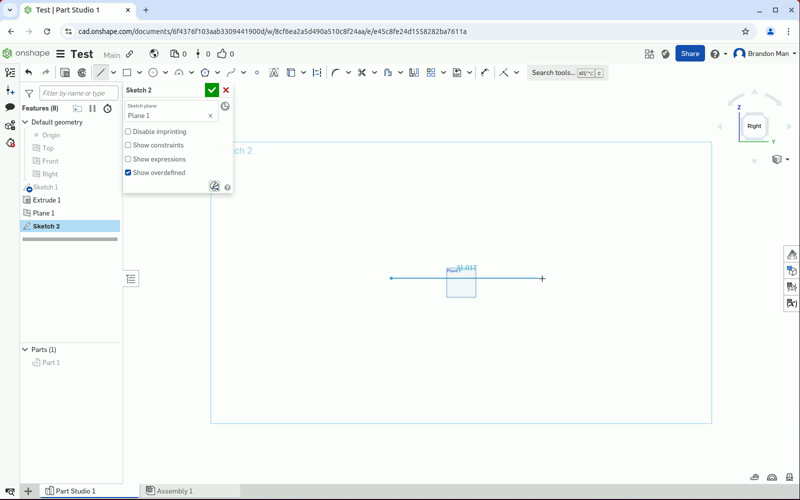
key_up(shift)
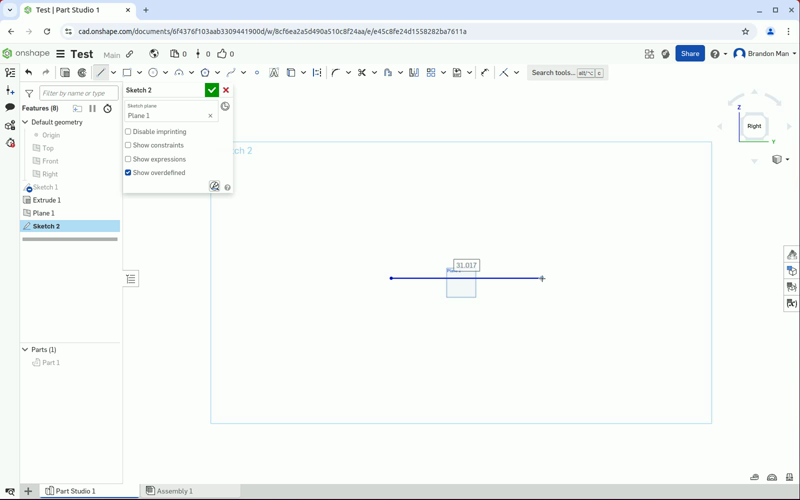
key_down(shift)
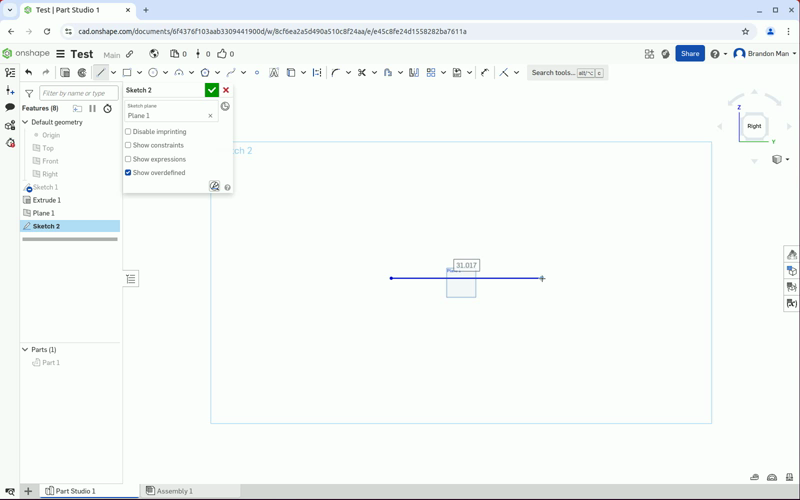
mouse_move(572, 278)
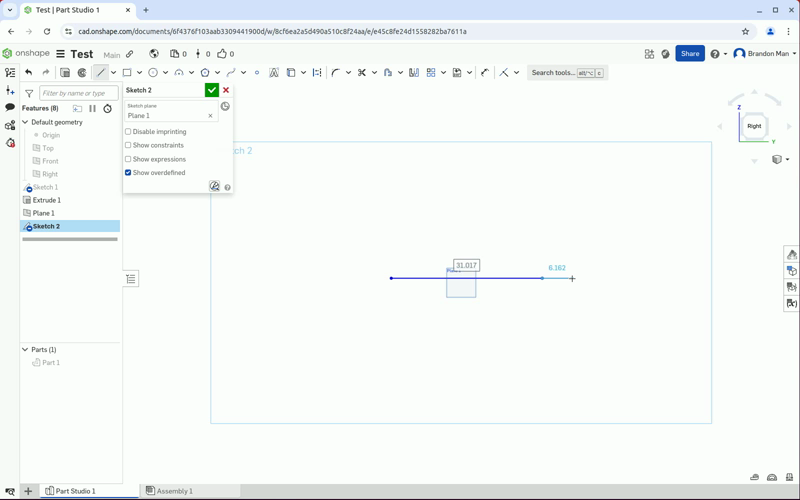
mouse_move(542, 265)
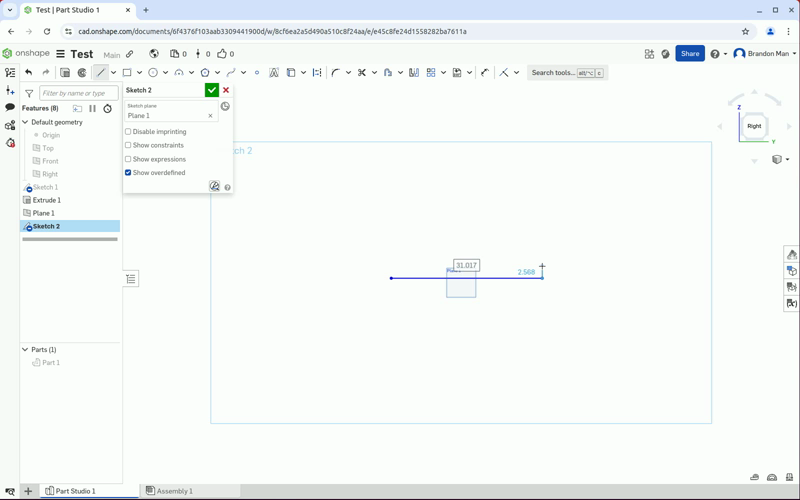
click(542, 265)
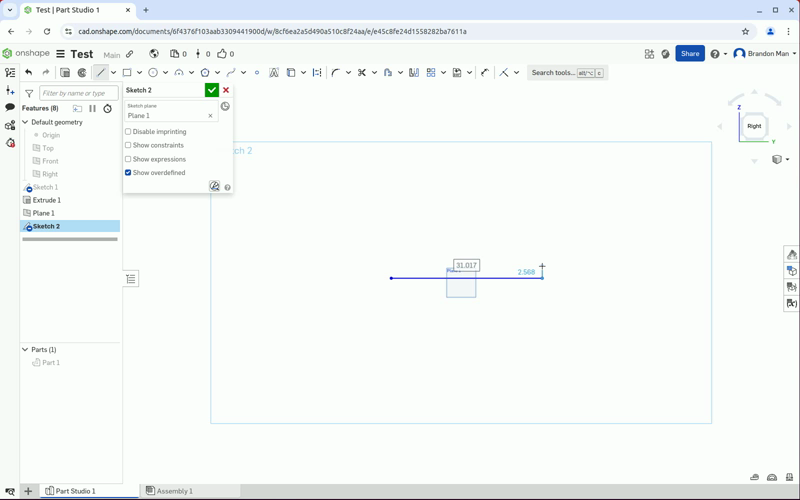
key_up(shift)
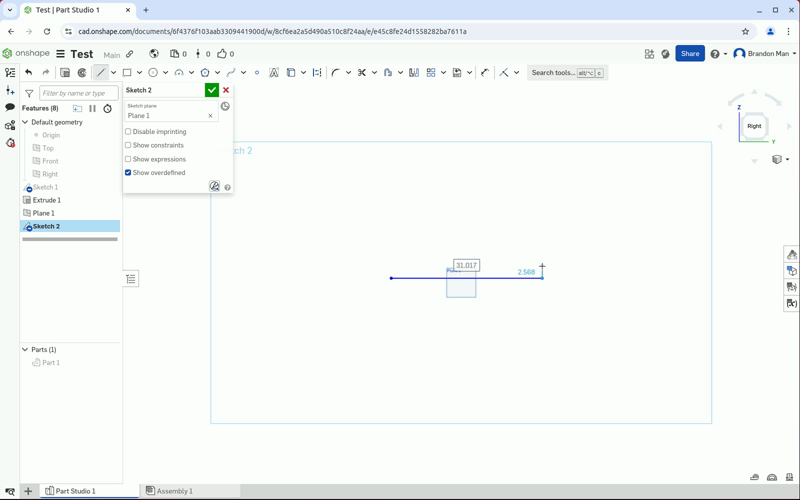
key_down(shift)
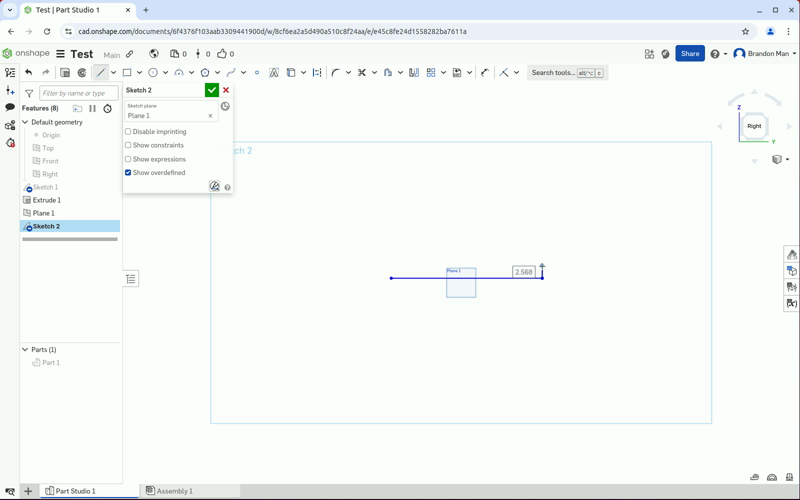
mouse_move(391, 265)
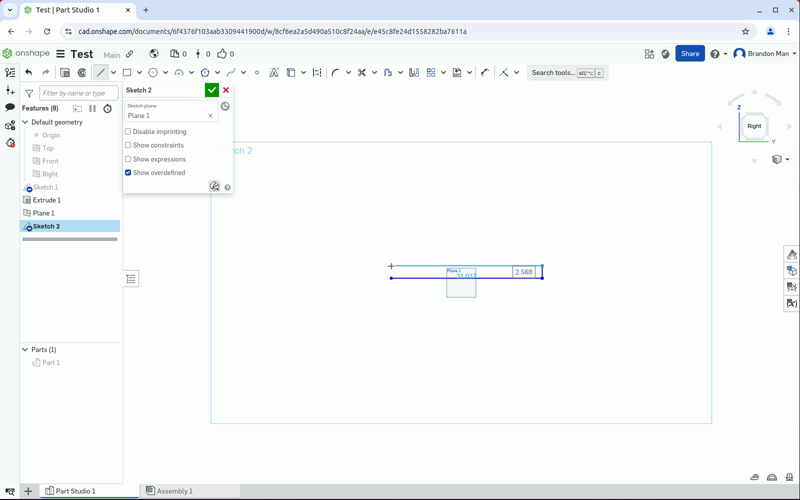
click(391, 265)
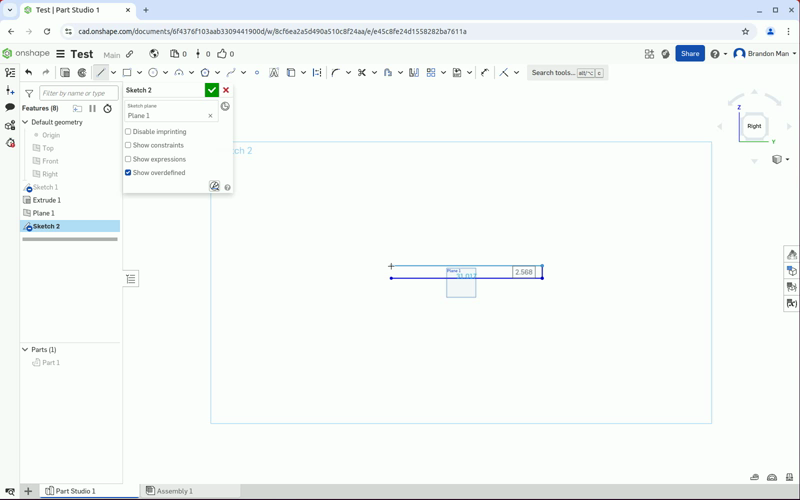
key_up(shift)
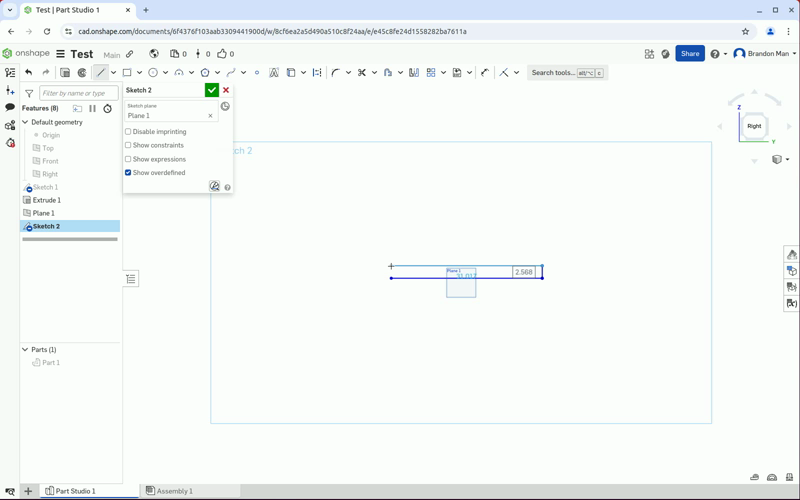
mouse_move(421, 265)
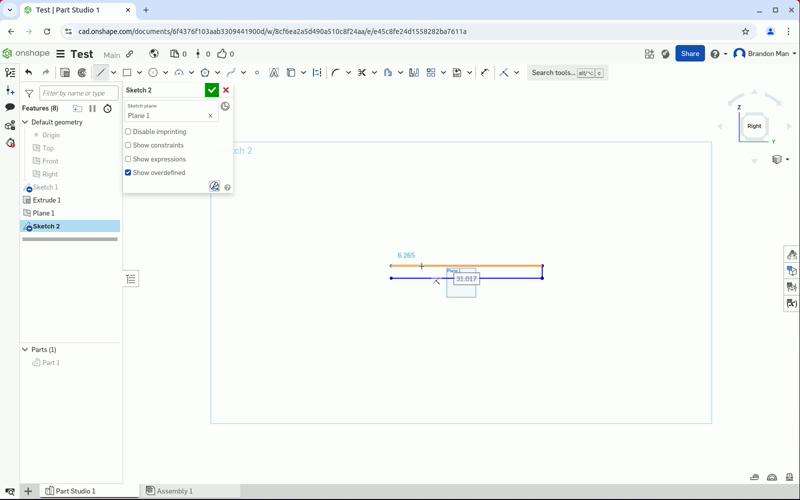
key_down(shift)
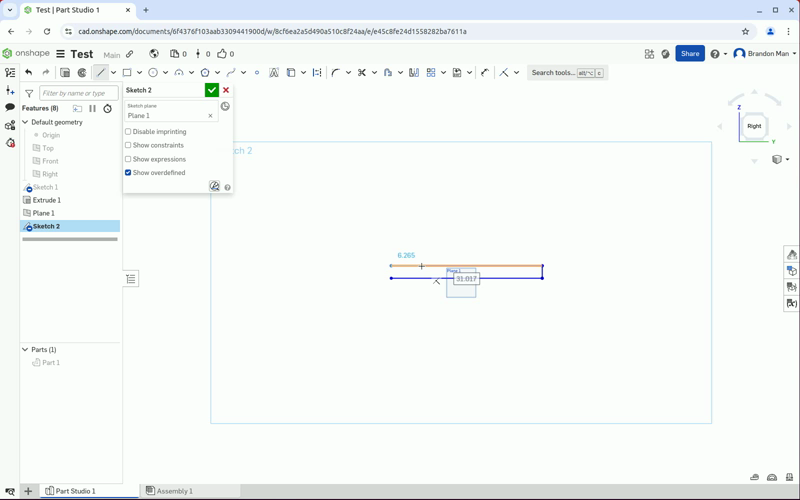
mouse_move(391, 278)
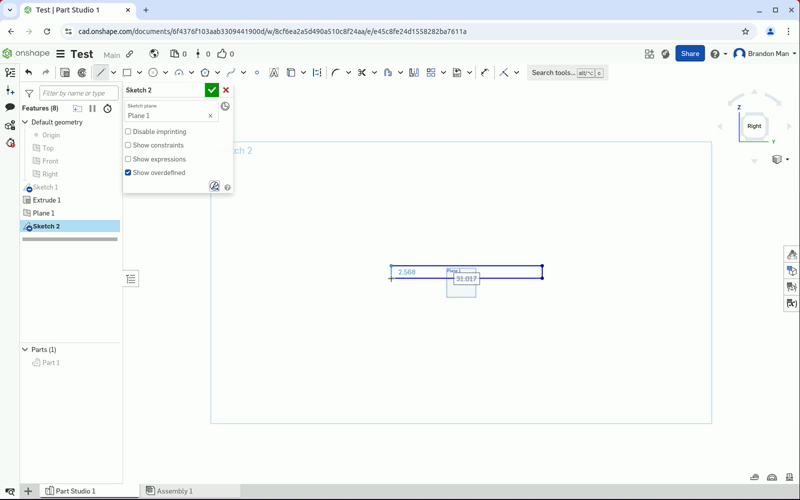
key_up(shift)
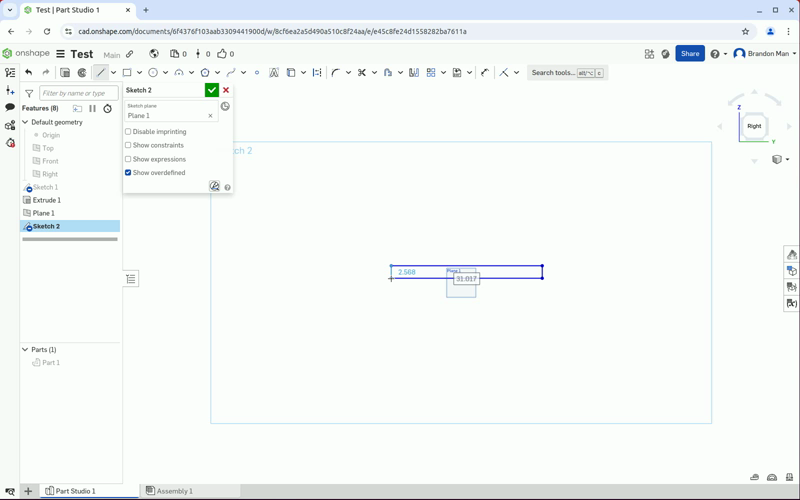
click(391, 278)
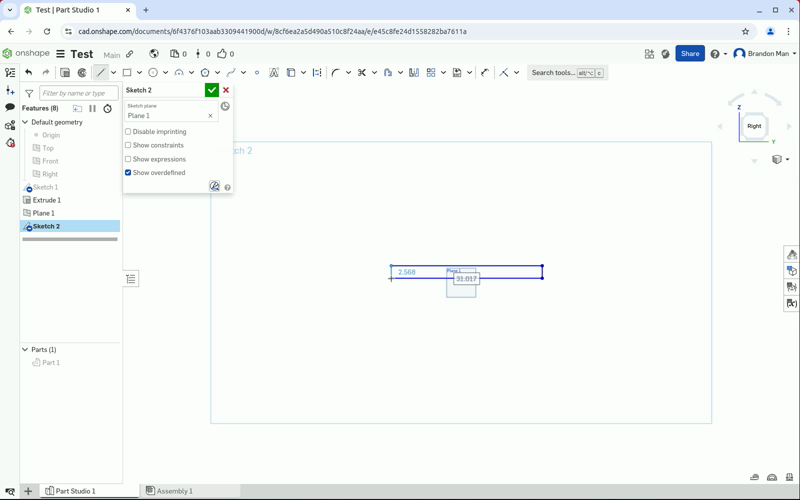
key(esc)
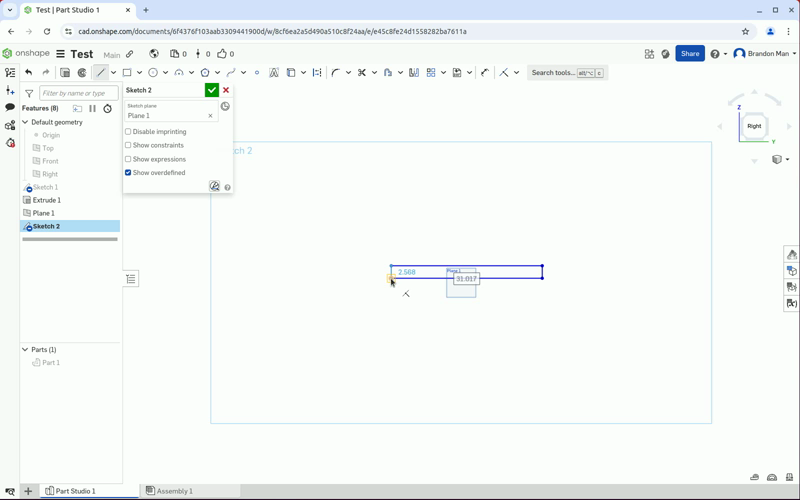
mouse_move(414, 276)
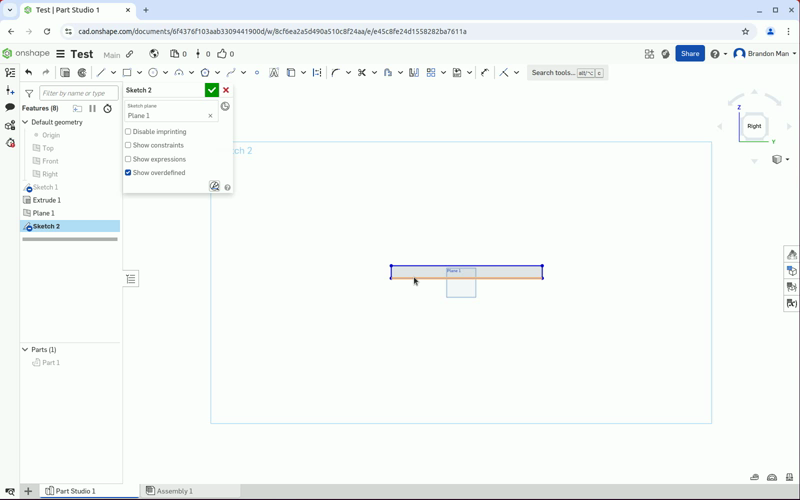
click(414, 276)
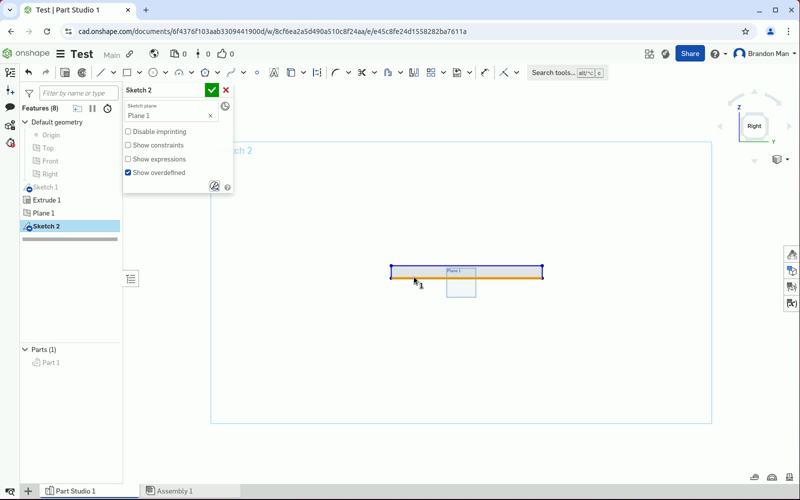
mouse_move(73, 352)
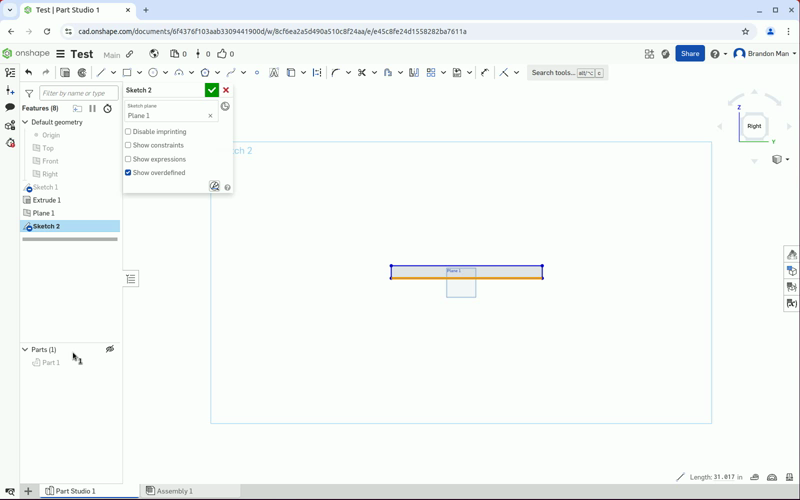
key(shift+y)
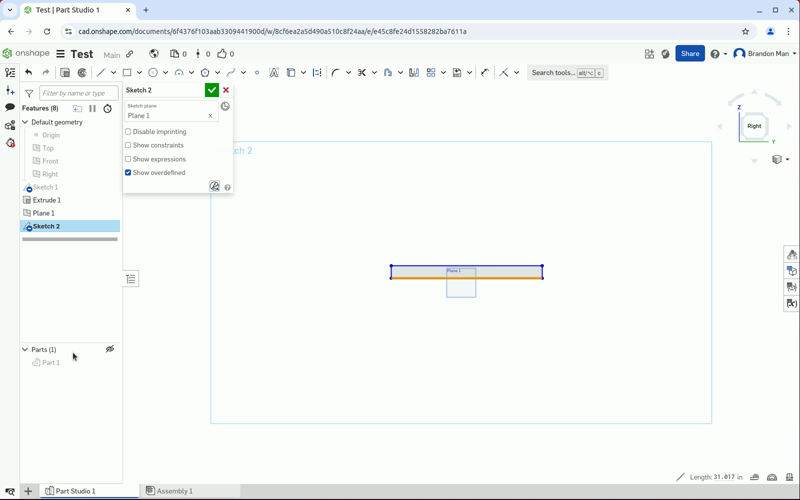
key(shift+e)
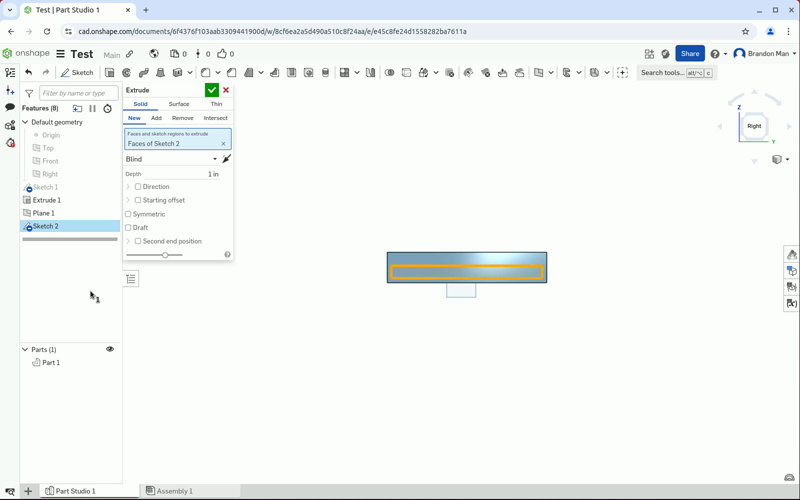
mouse_move(143, 106)
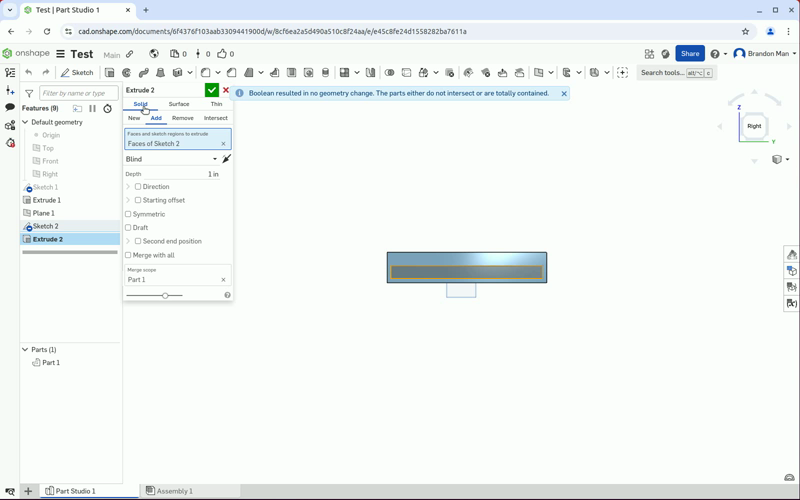
click(143, 106)
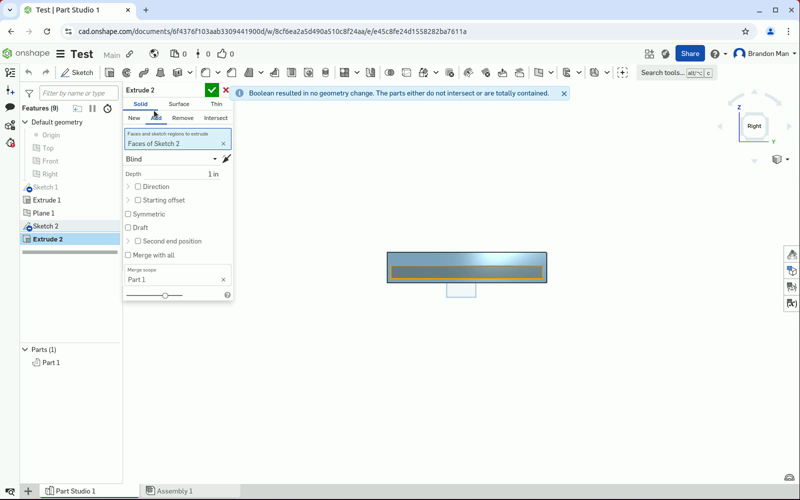
mouse_move(186, 120)
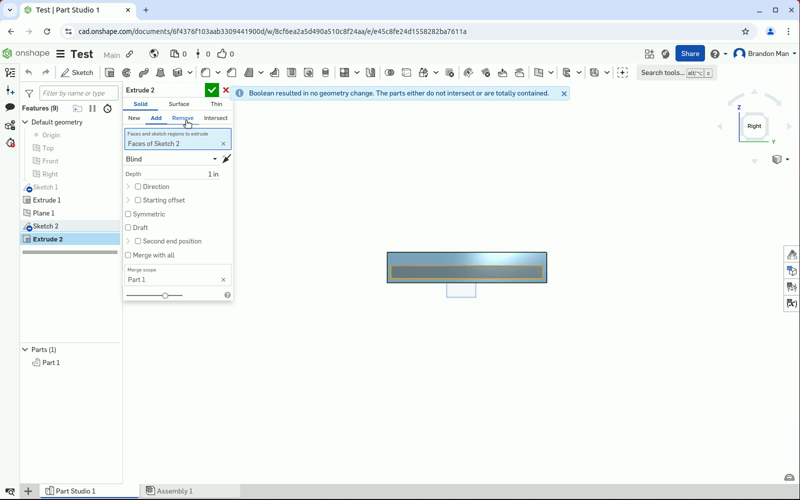
click(186, 120)
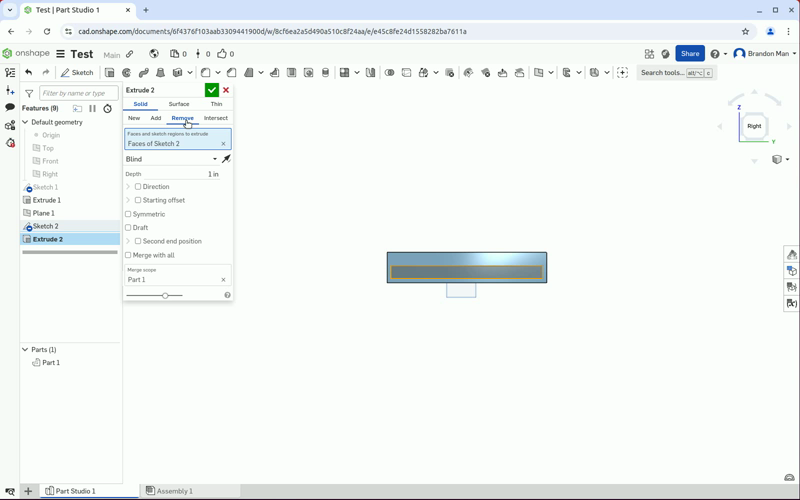
key(tab, 4)
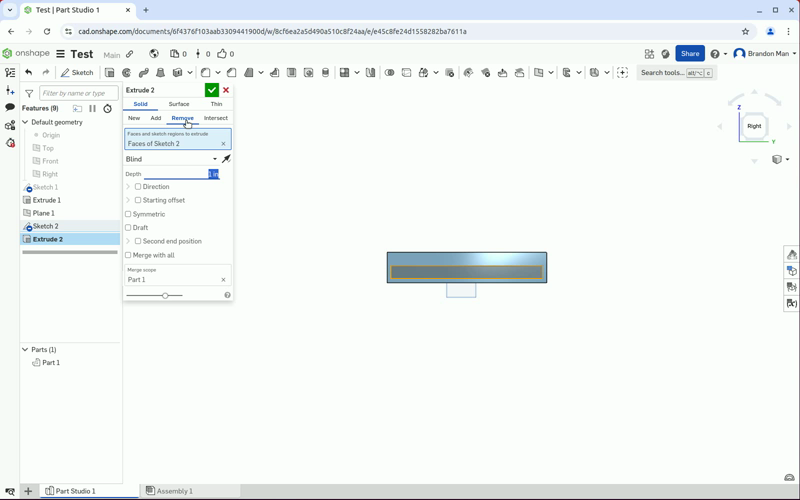
text(30.811)
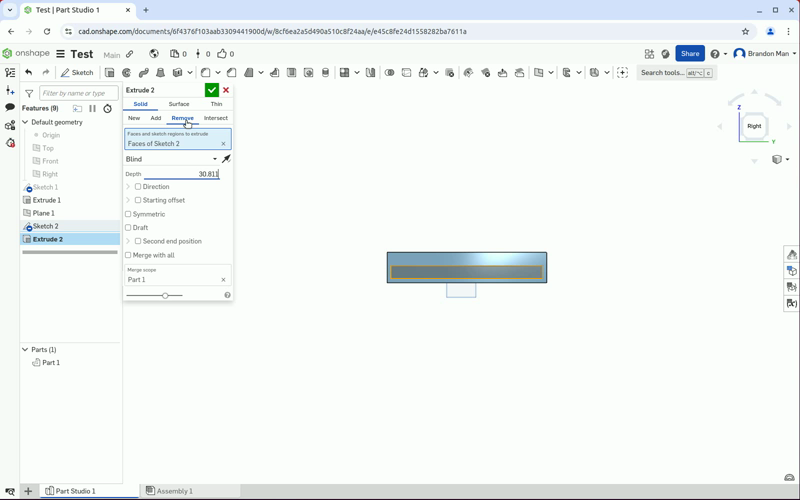
key(tab, 6)
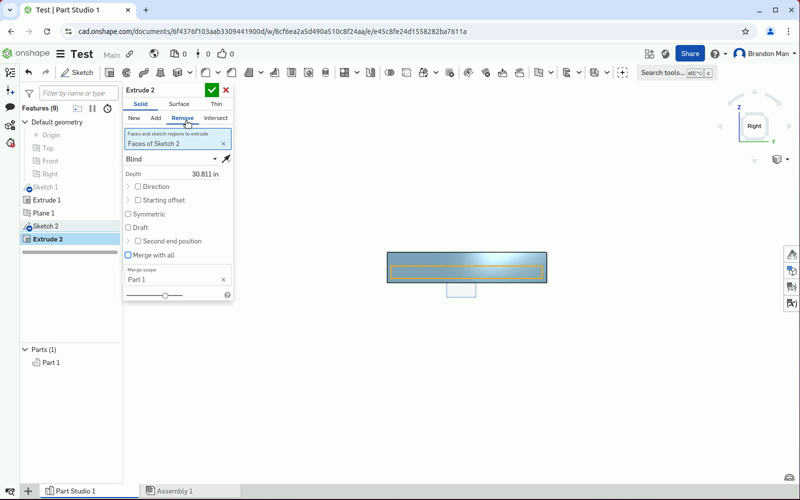
key(space)
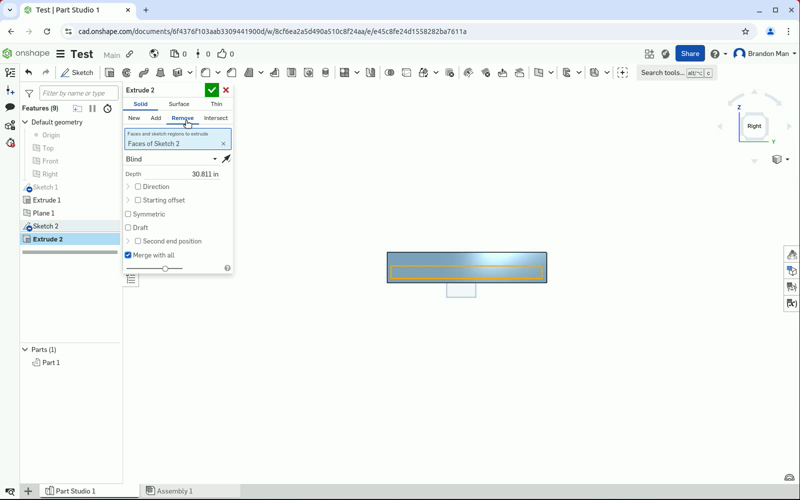
key(enter)
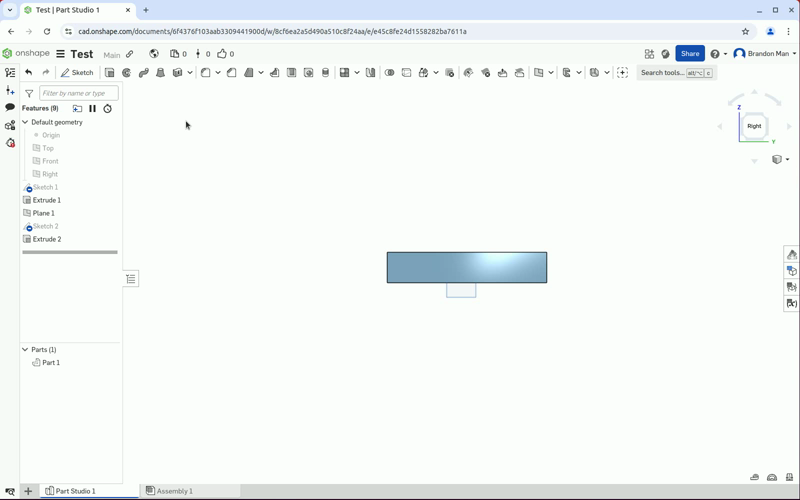
key(shift+h)
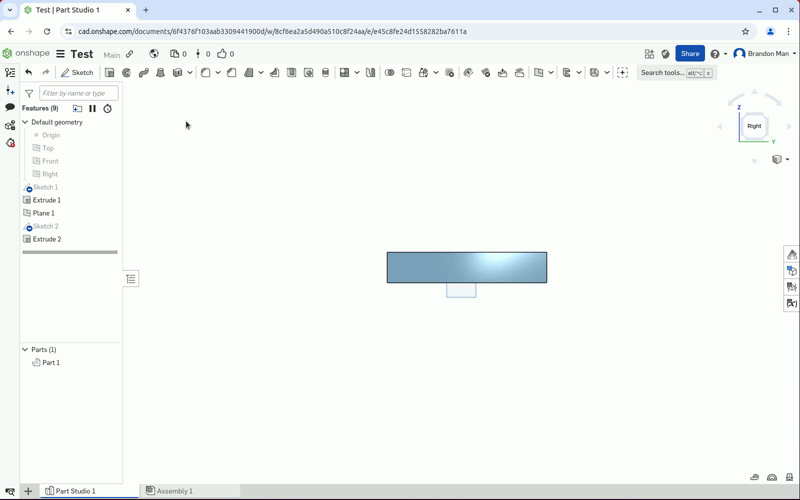
key(shift+h)
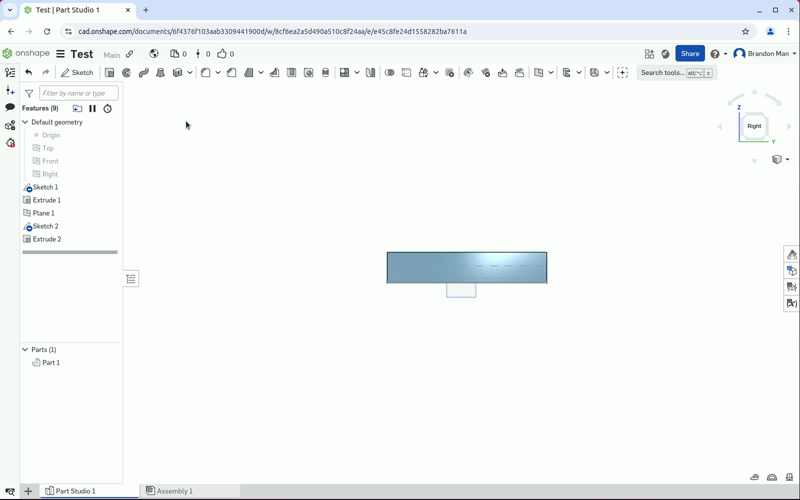
key(shift+7)
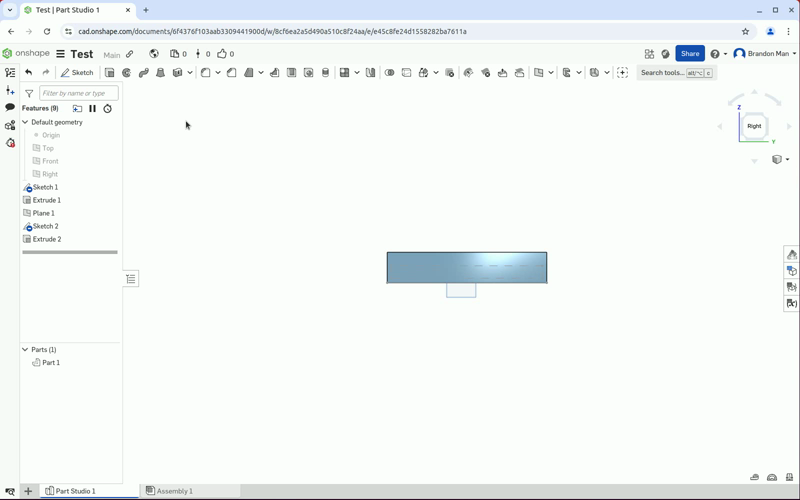
key(right, 2)
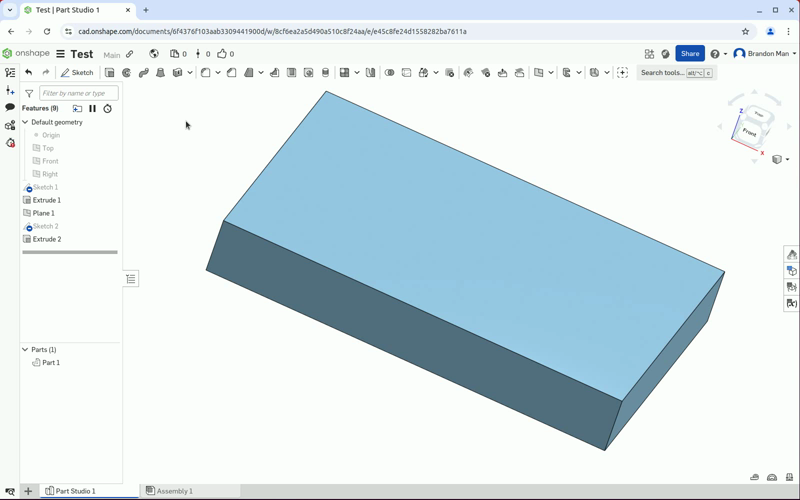
key(down, 2)
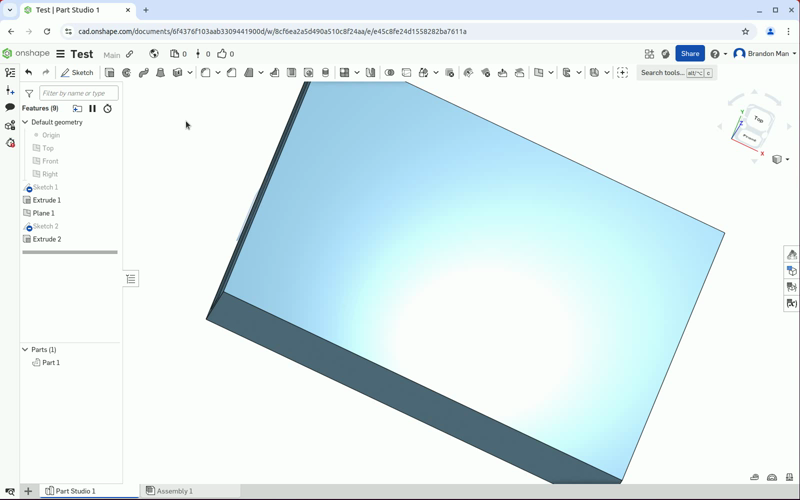
key(up, 2)
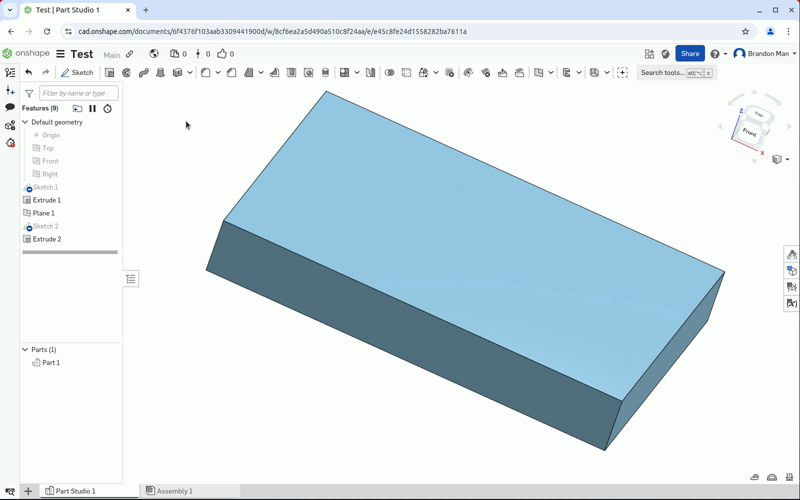
key(left, 2)
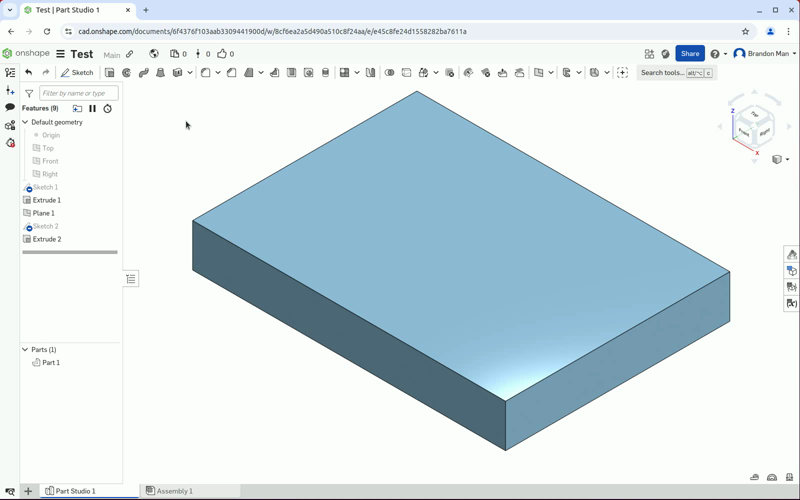
mouse_move(73, 189)
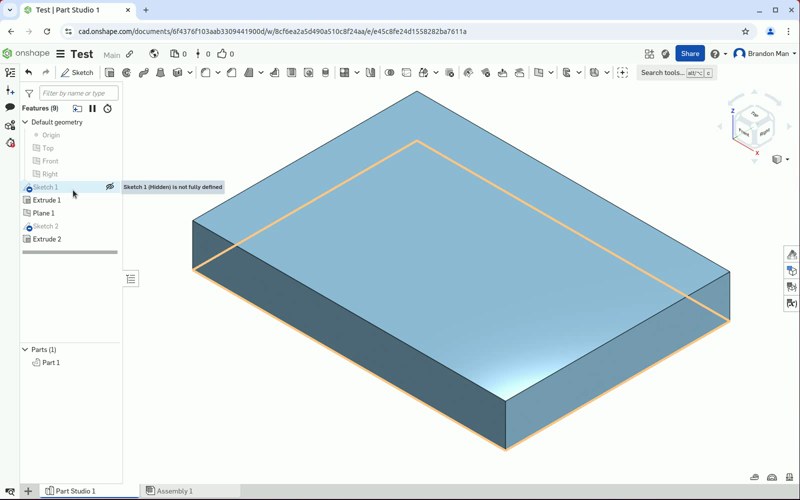
click(73, 189)